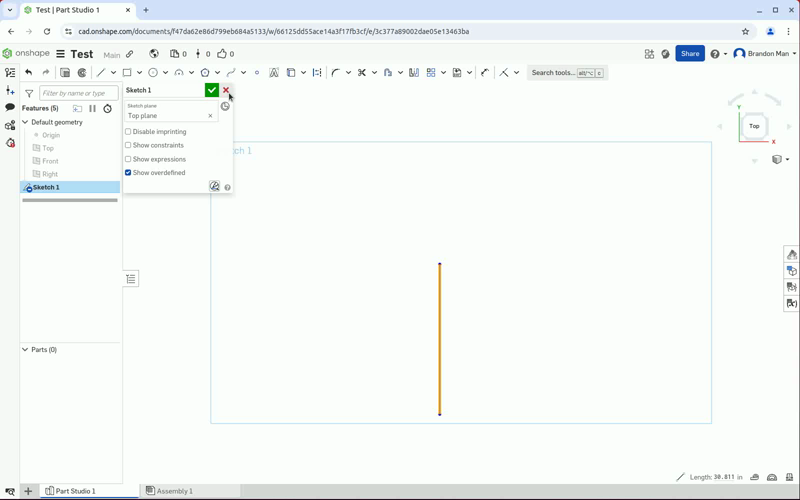
key(shift+h)
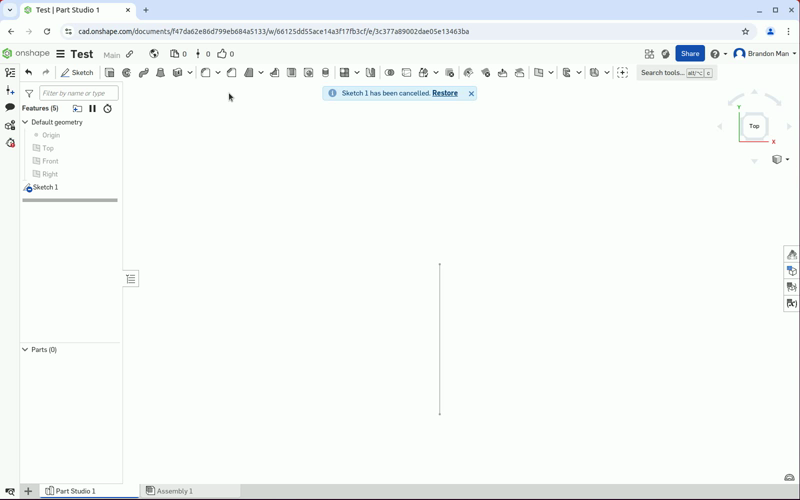
mouse_move(73, 352)
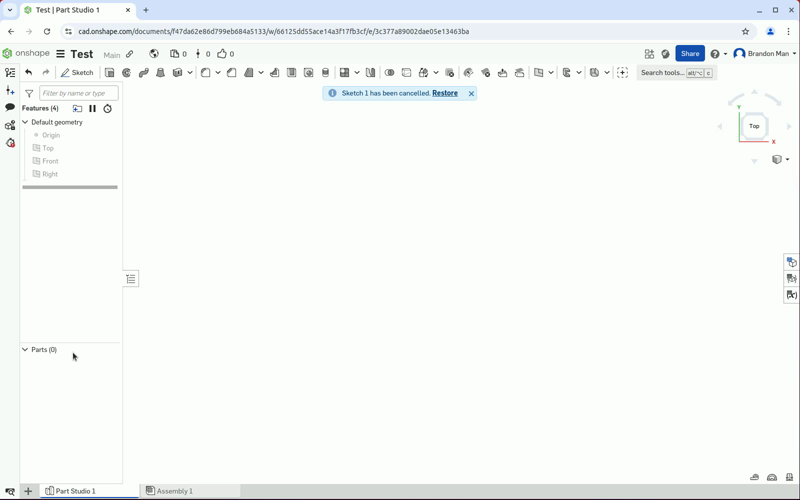
key(y)
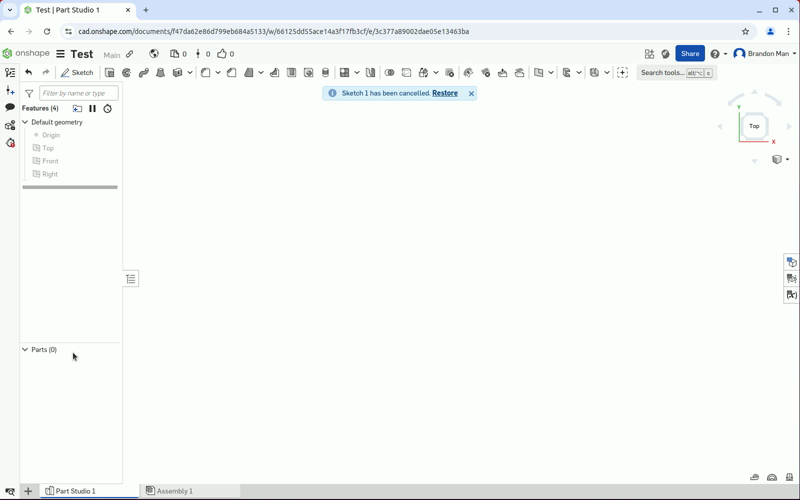
key(shift+p)
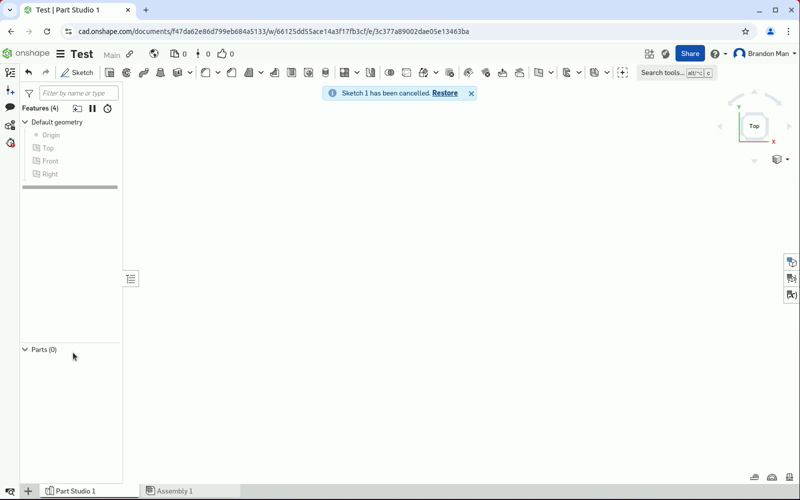
key(space)
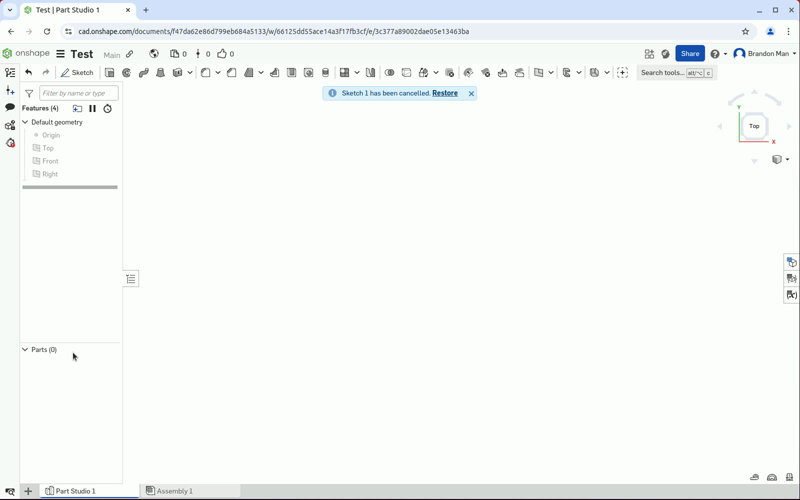
key_down(shift)
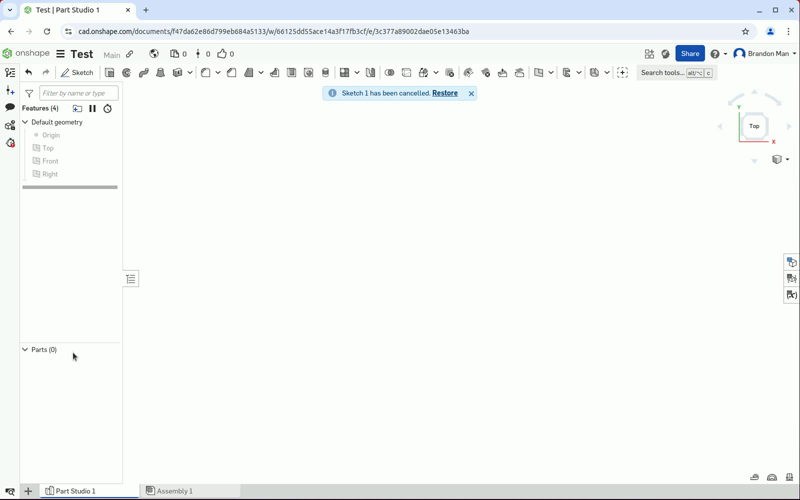
key(up)
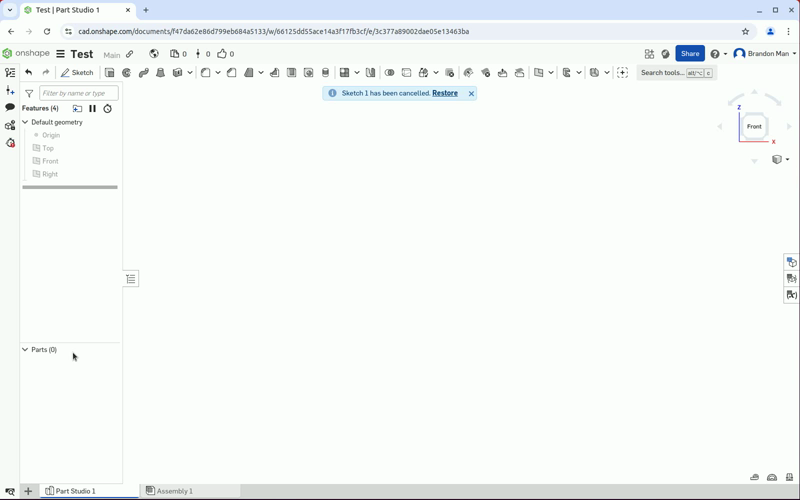
key_up(shift)
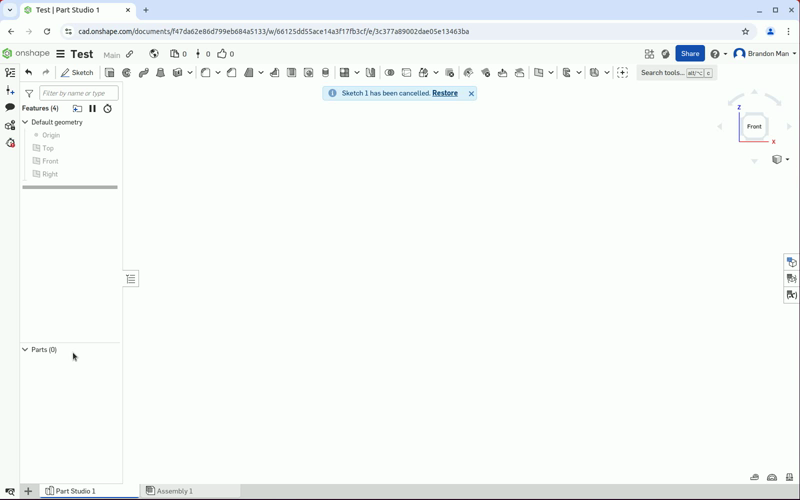
mouse_move(73, 352)
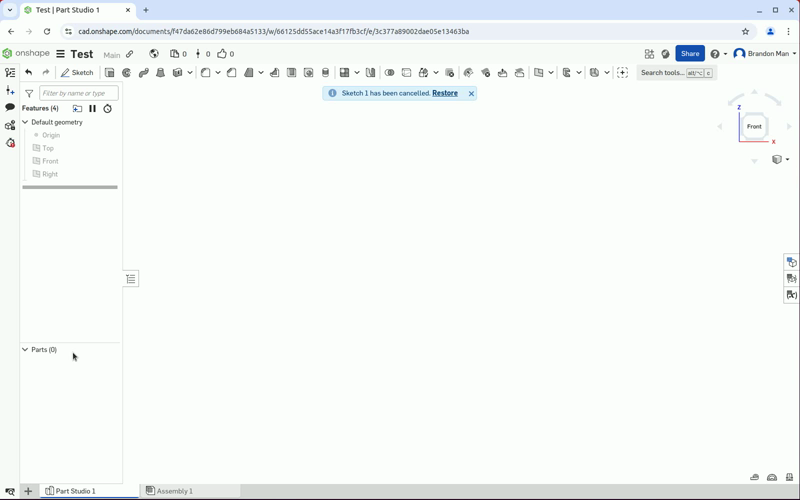
key(shift+y)
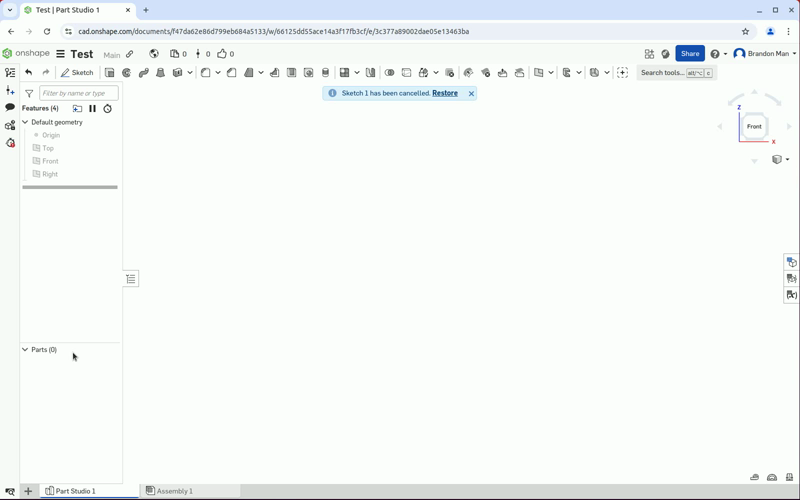
key(shift+s)
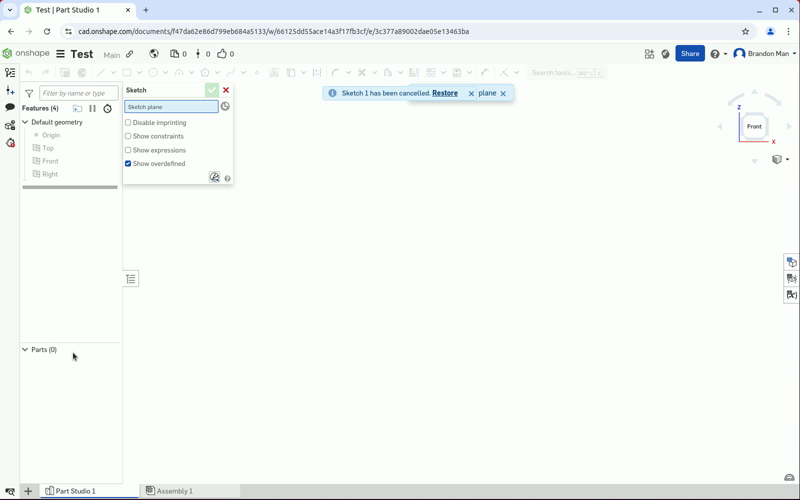
mouse_move(73, 163)
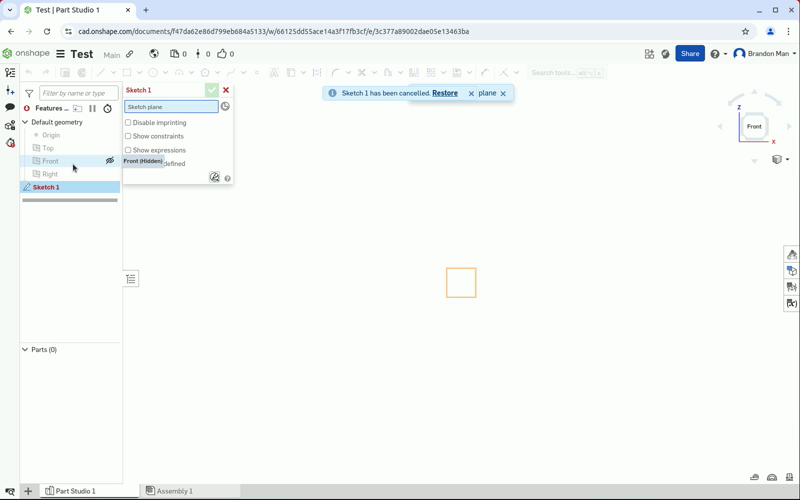
click(73, 163)
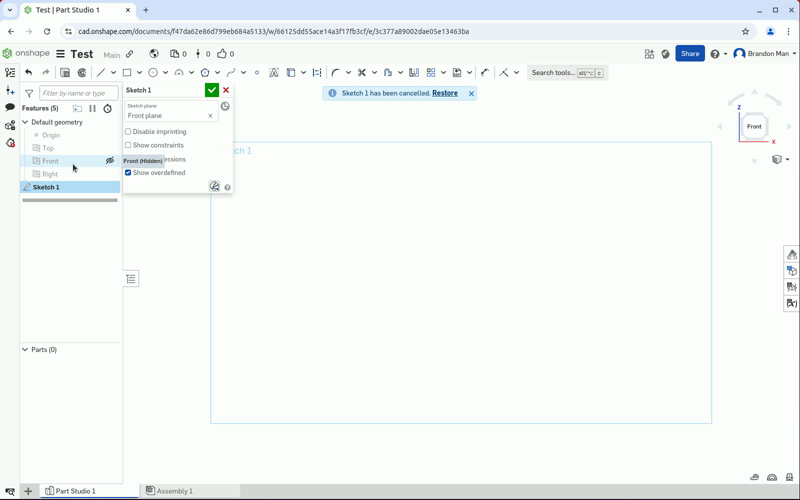
mouse_move(73, 352)
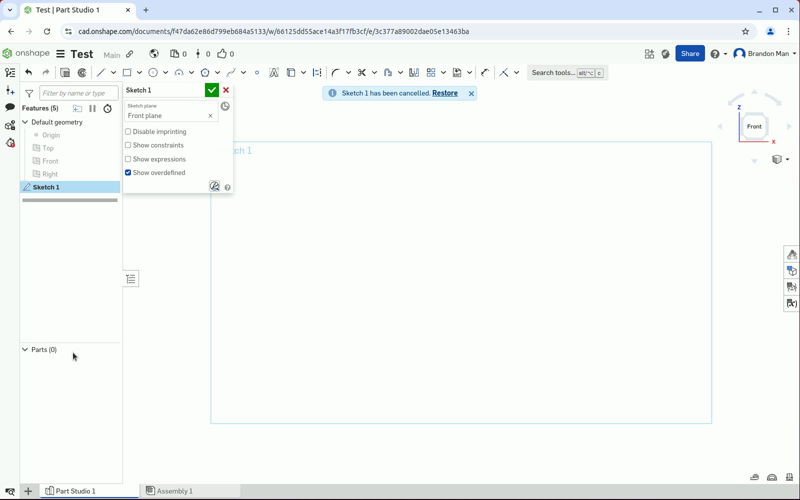
key(y)
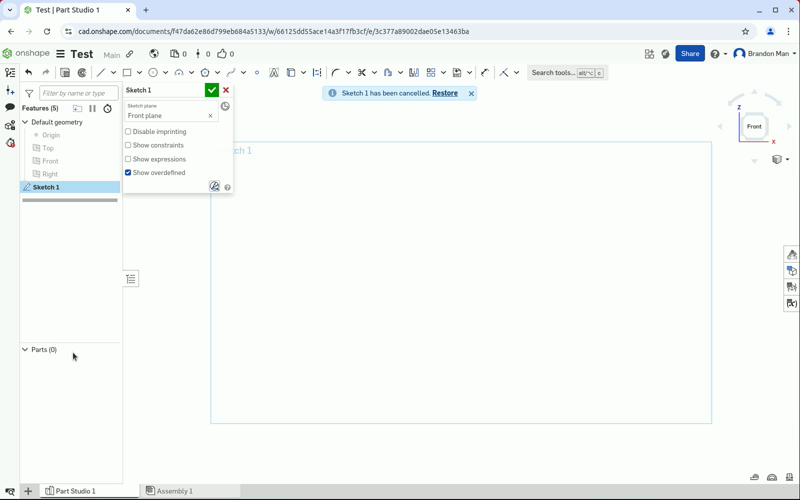
key(l)
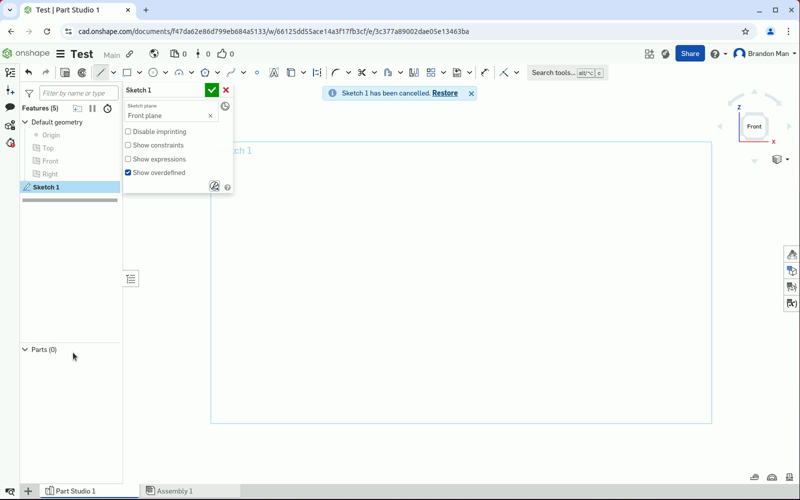
key_down(shift)
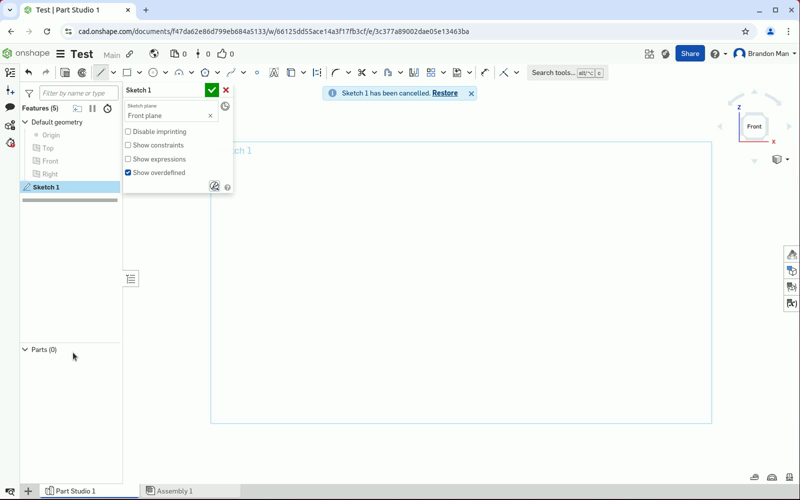
mouse_move(376, 293)
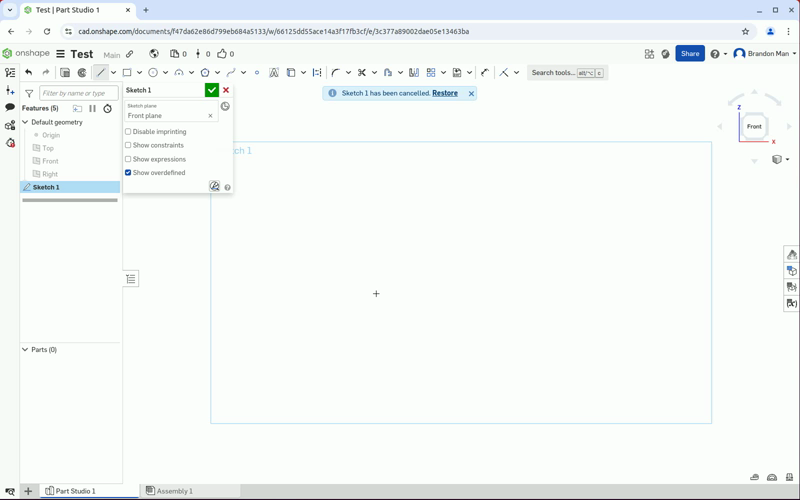
click(376, 293)
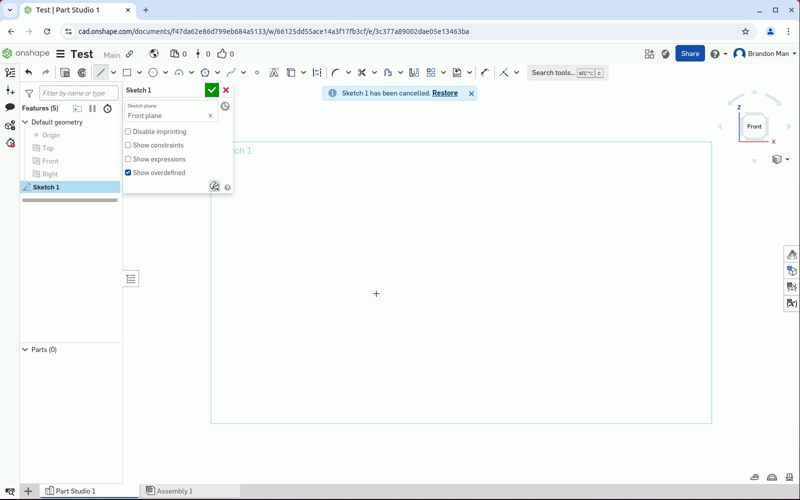
key_up(shift)
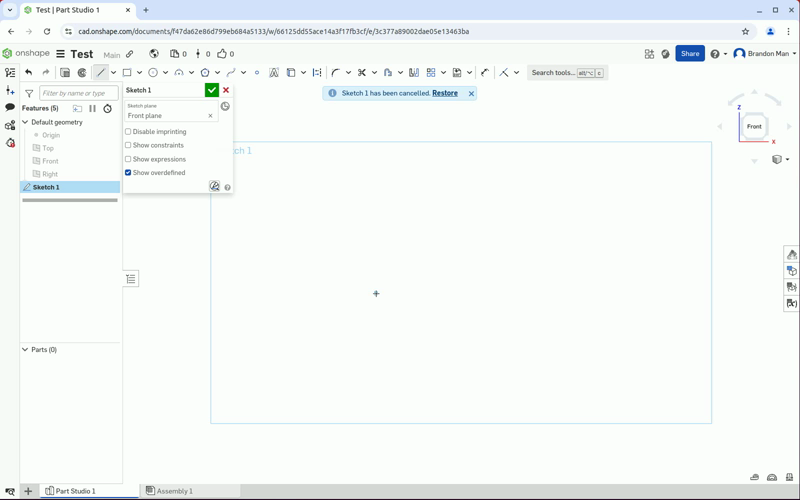
key_down(shift)
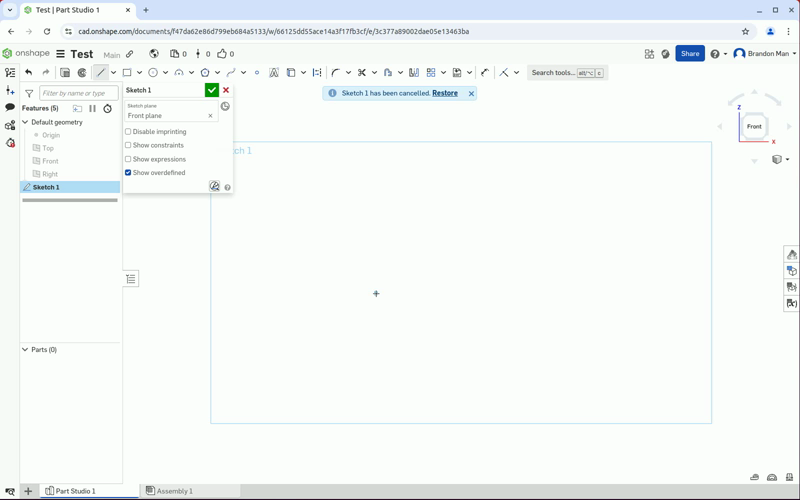
mouse_move(572, 293)
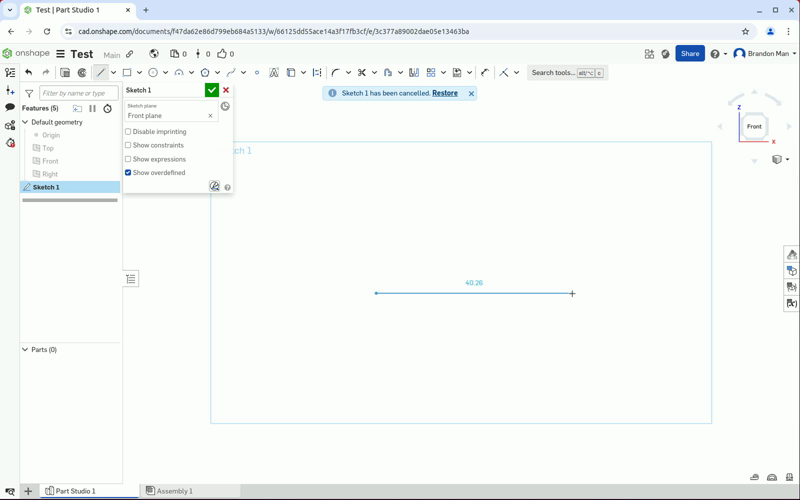
click(572, 293)
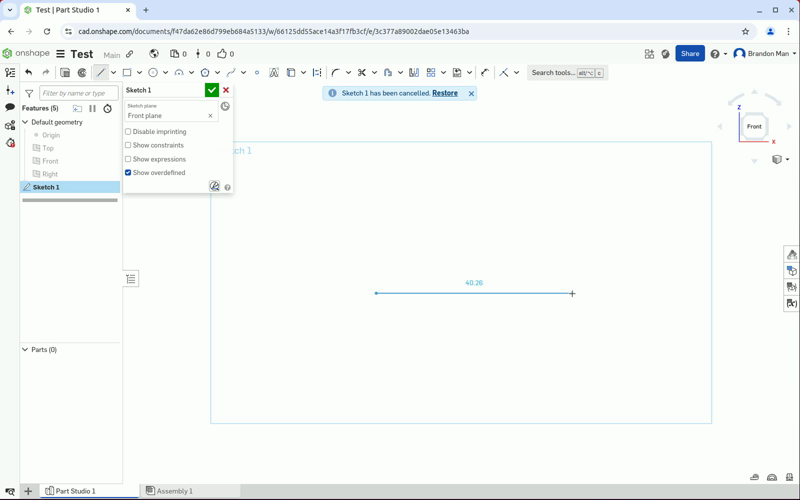
key_up(shift)
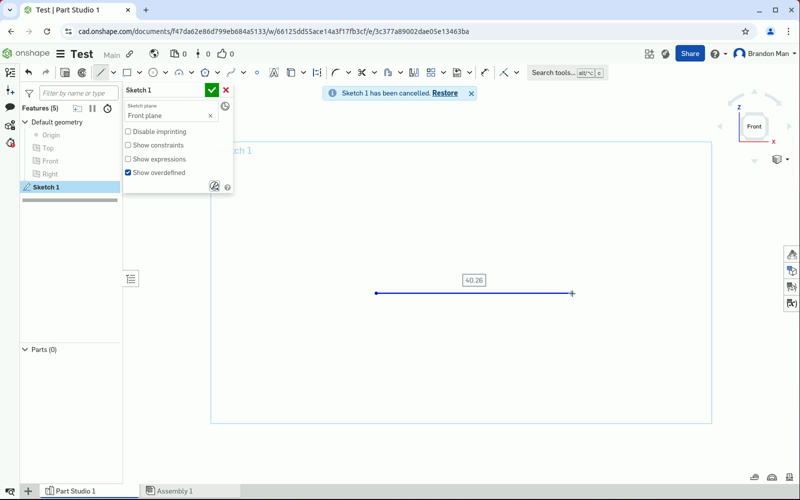
key_down(shift)
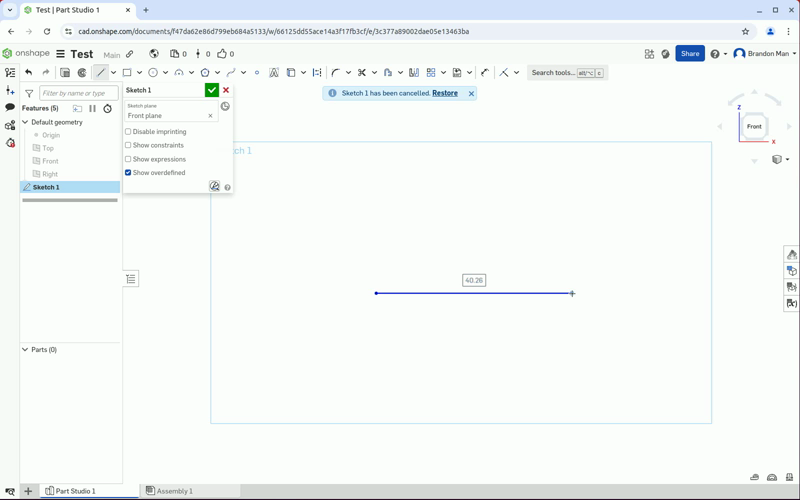
mouse_move(589, 293)
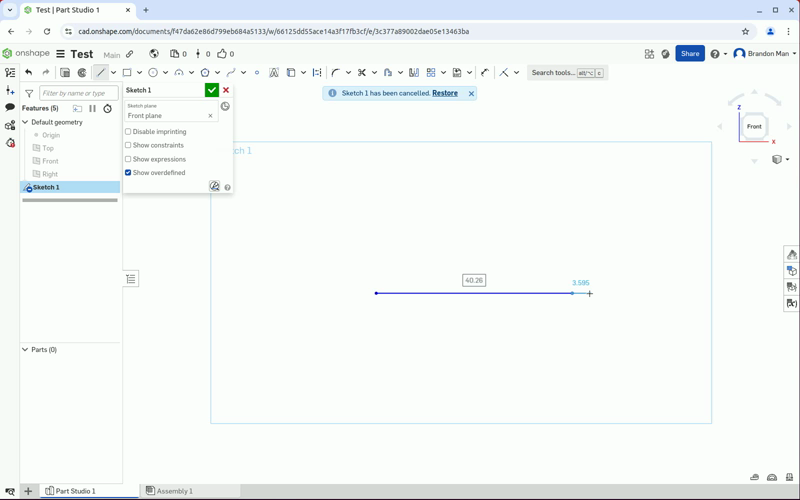
mouse_move(572, 270)
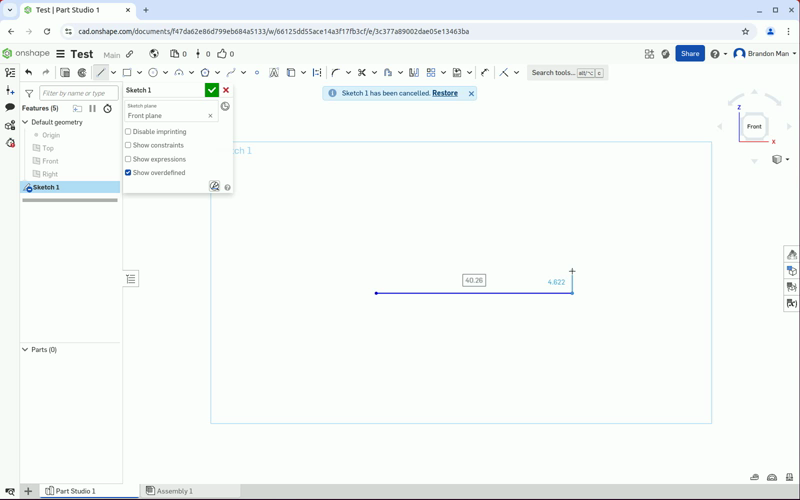
click(572, 270)
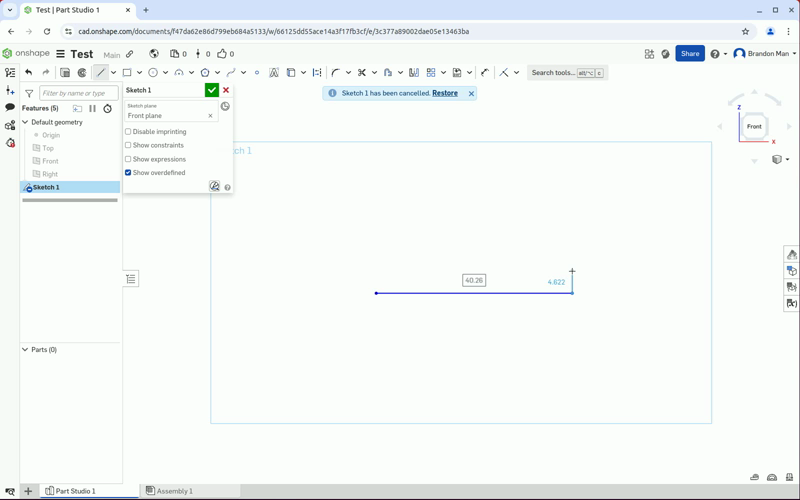
key_up(shift)
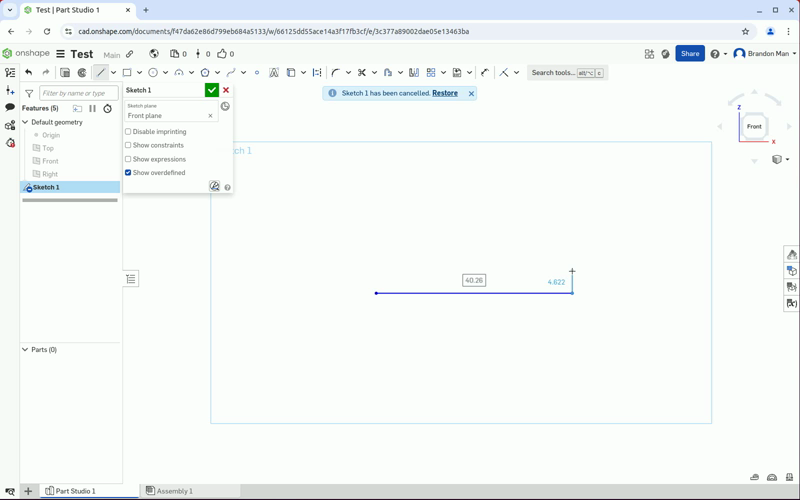
key_down(shift)
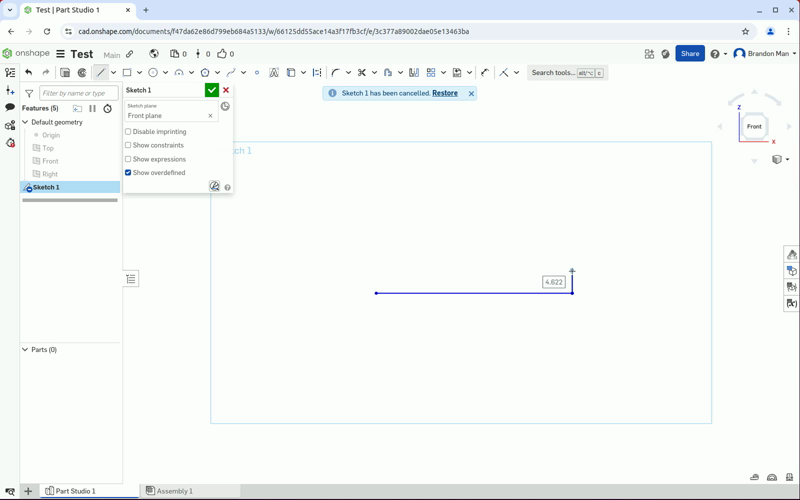
mouse_move(376, 270)
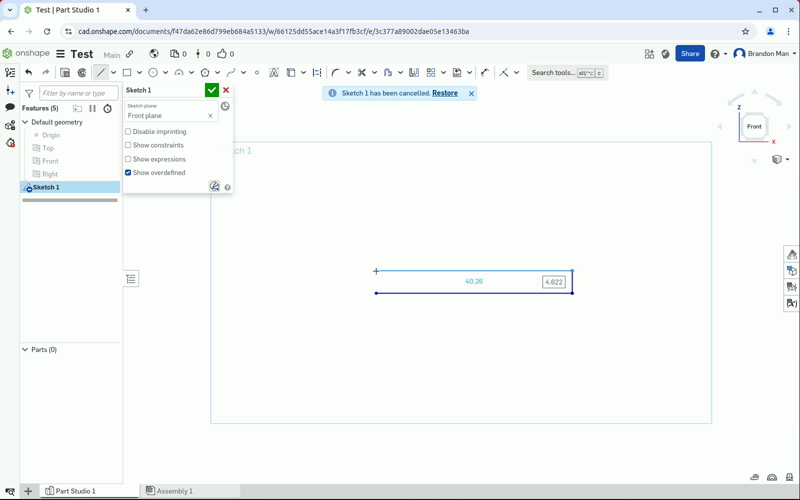
click(376, 270)
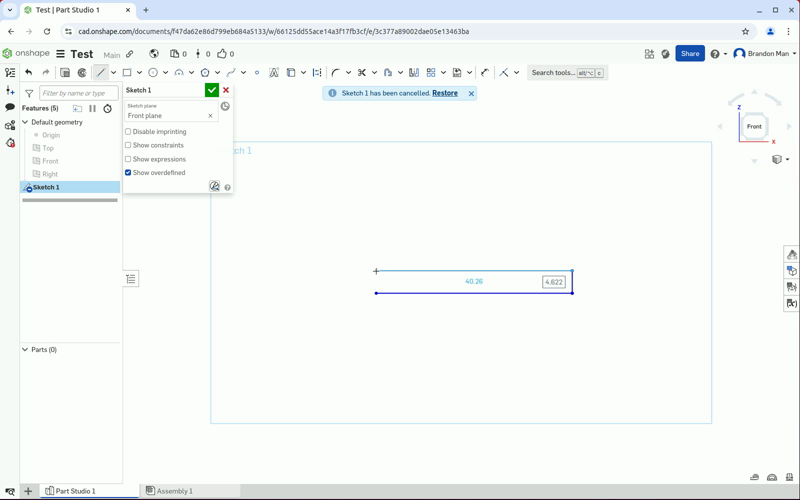
key_up(shift)
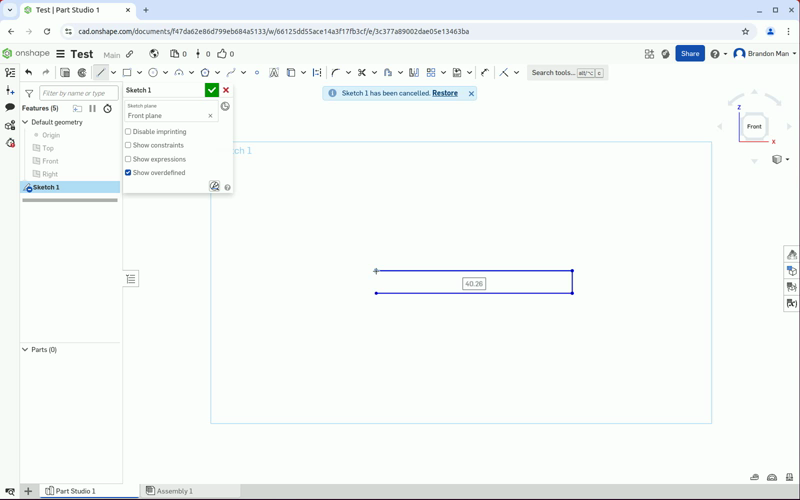
mouse_move(406, 270)
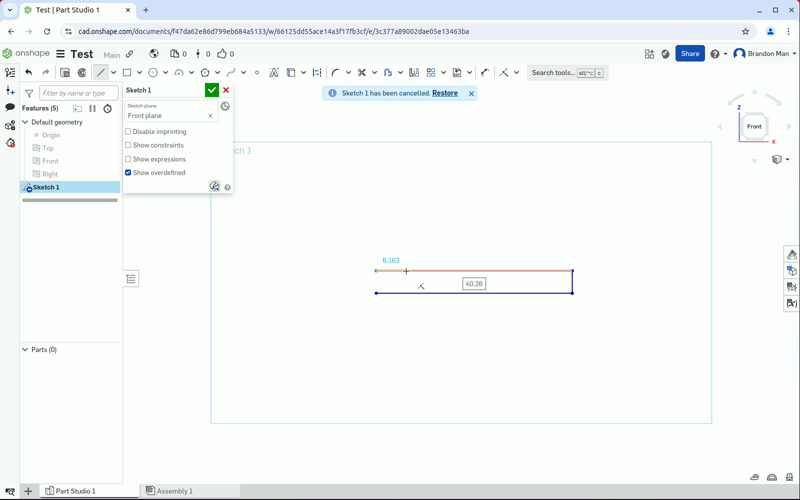
key_down(shift)
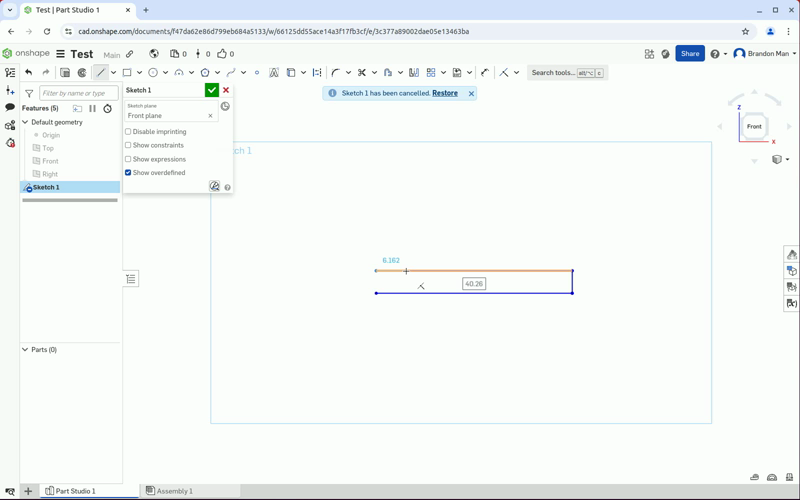
mouse_move(376, 293)
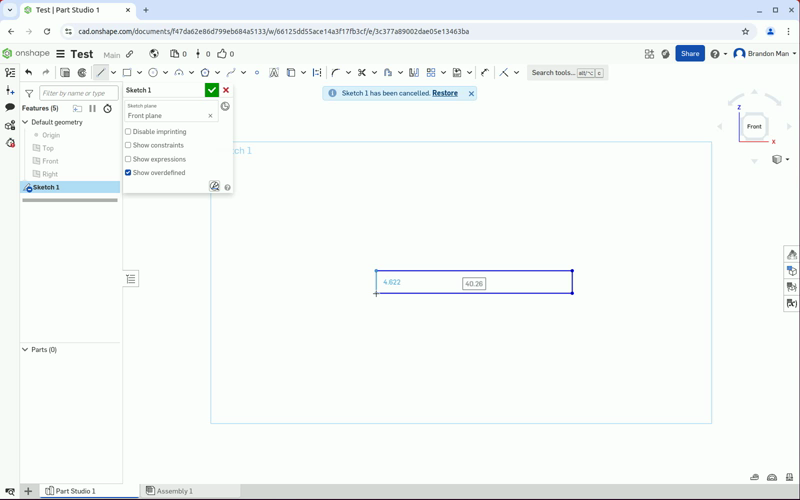
key_up(shift)
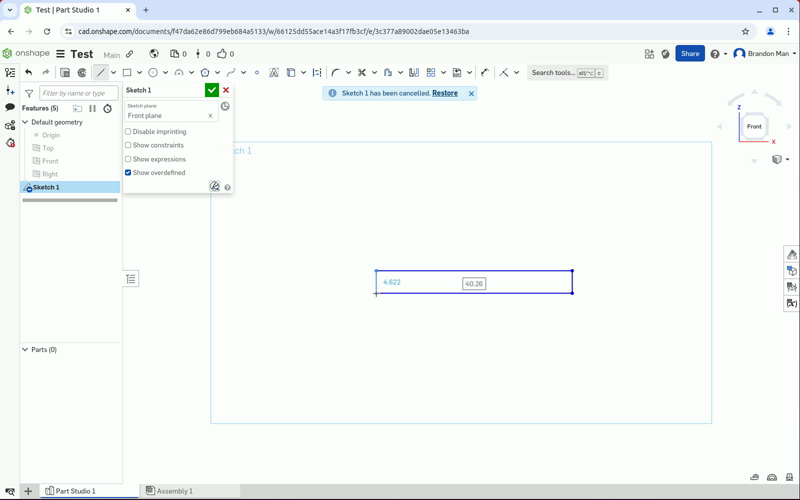
click(376, 293)
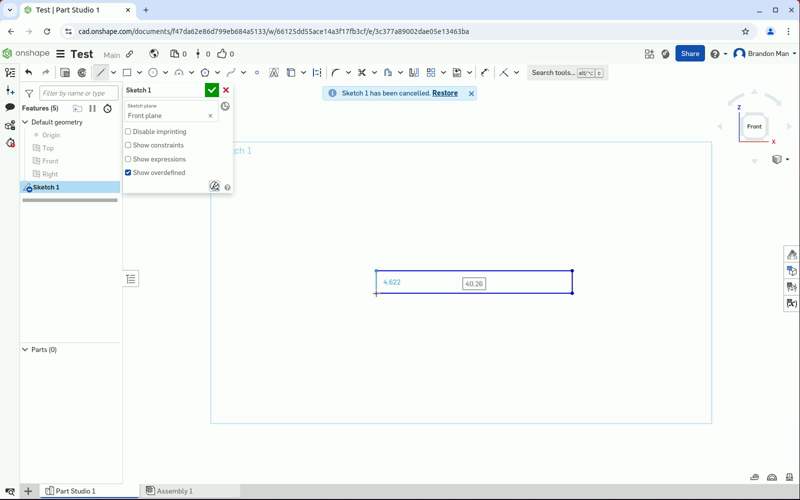
key(esc)
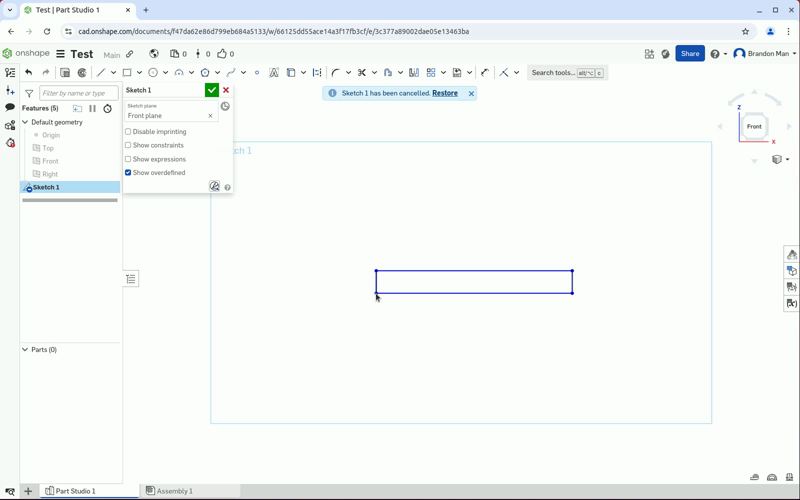
mouse_move(519, 278)
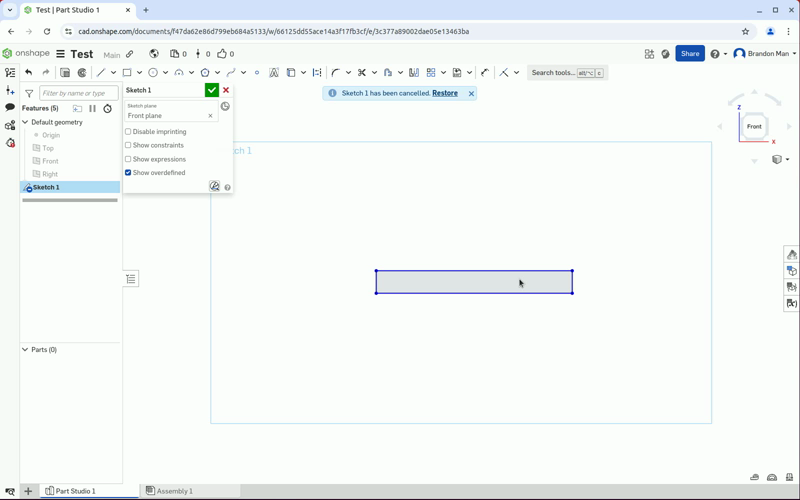
click(519, 278)
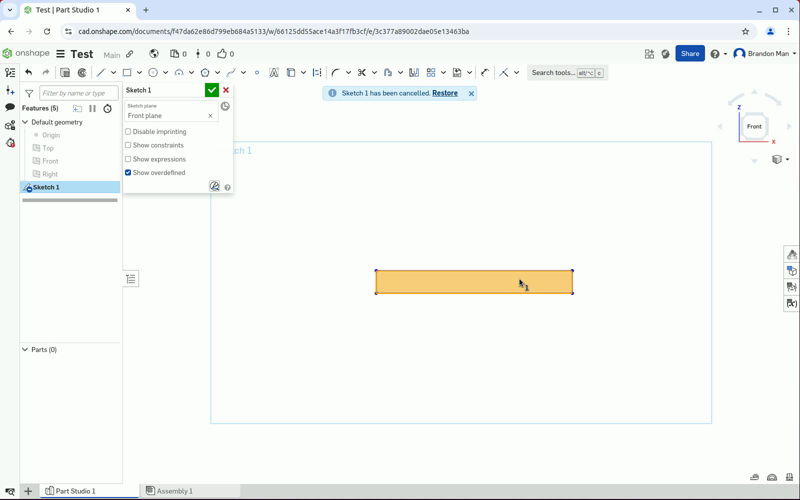
mouse_move(73, 352)
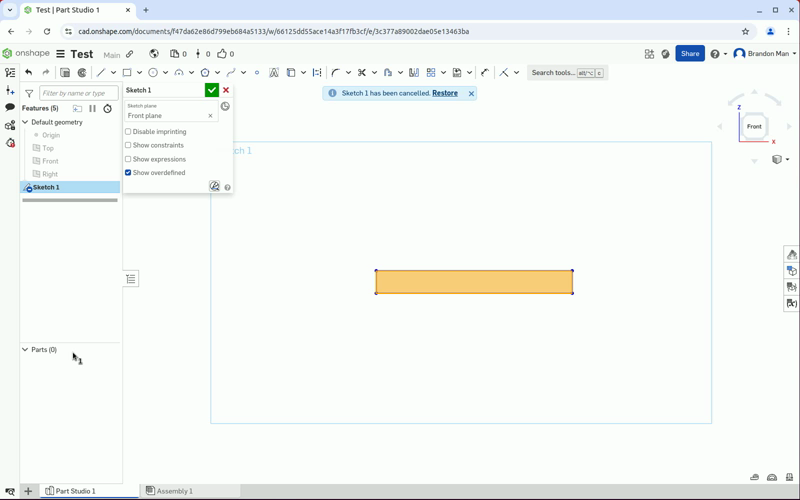
key(shift+y)
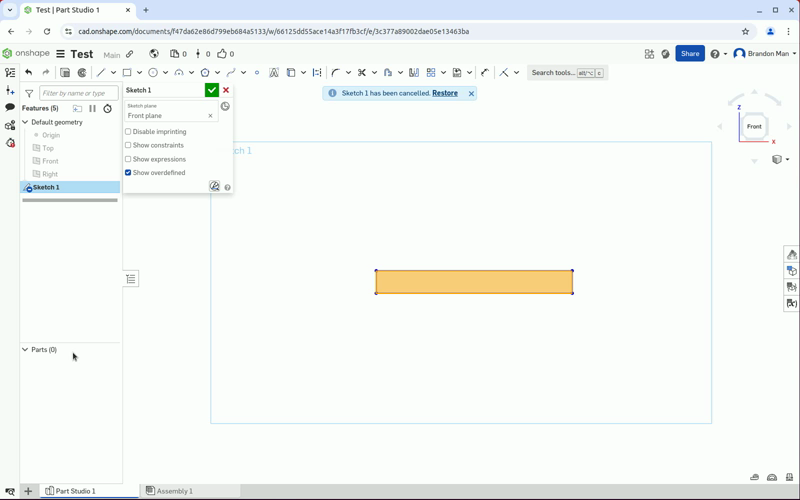
key(shift+e)
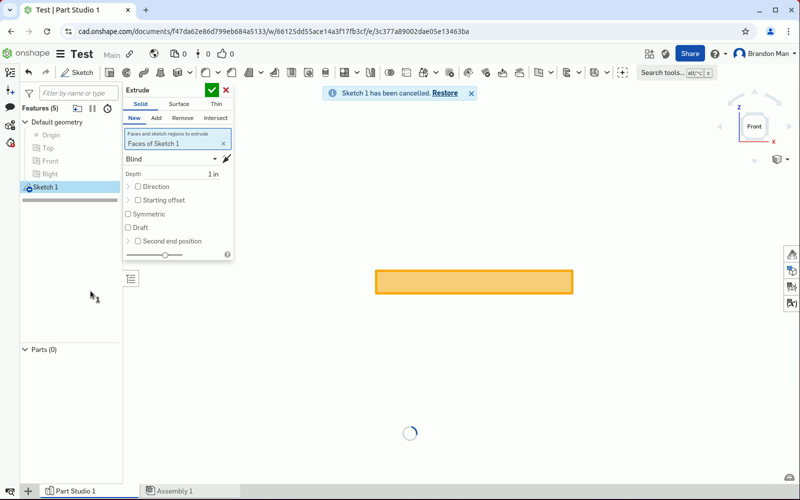
mouse_move(143, 106)
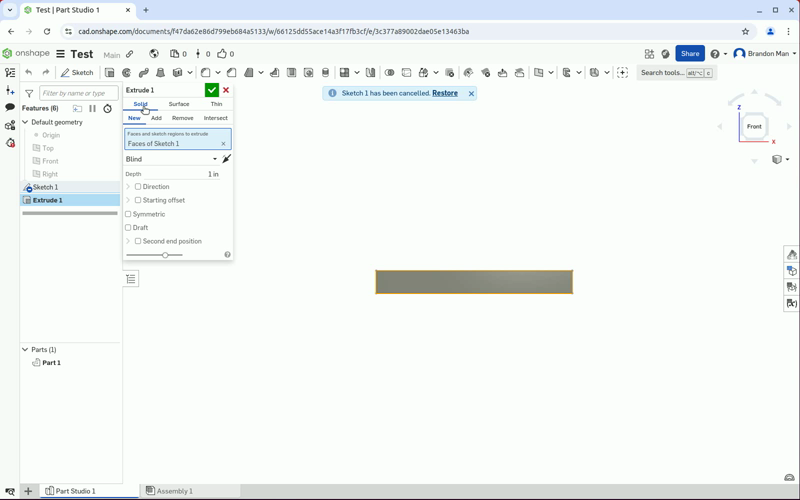
click(143, 106)
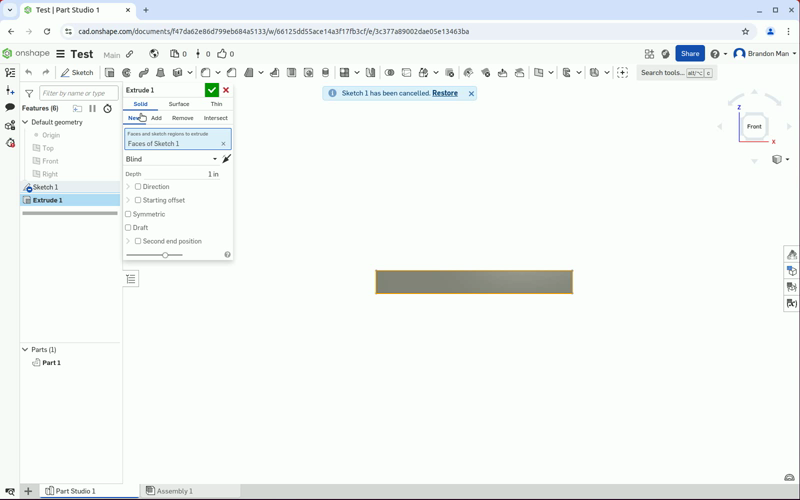
mouse_move(137, 120)
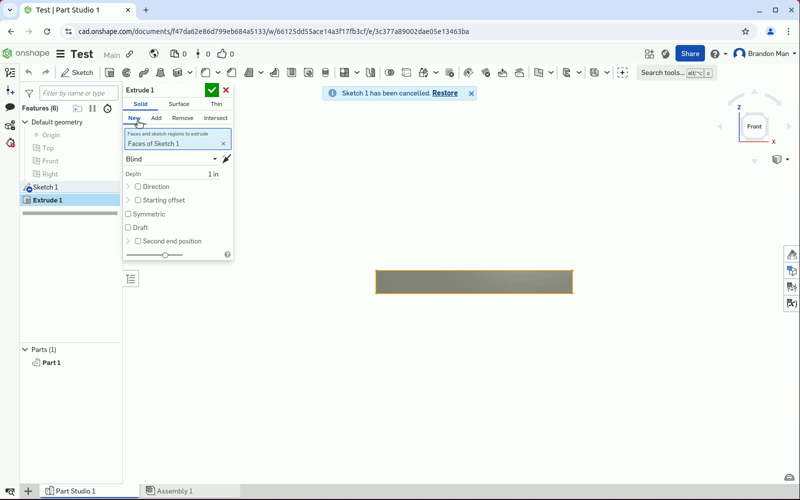
click(137, 120)
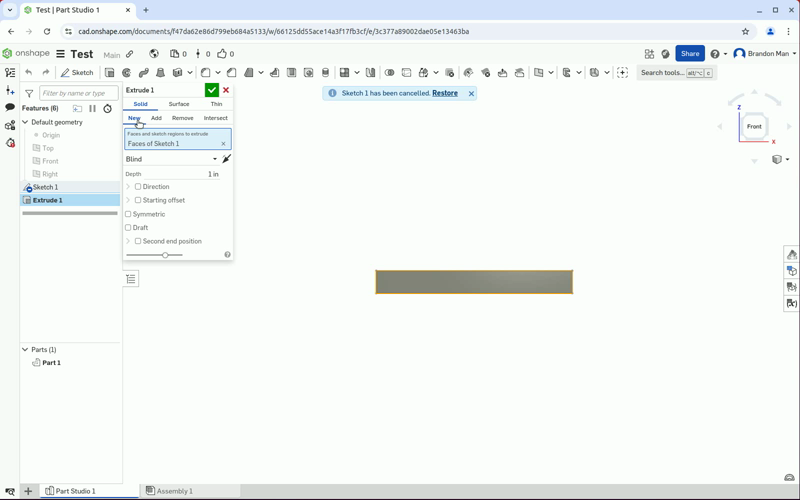
key(tab, 4)
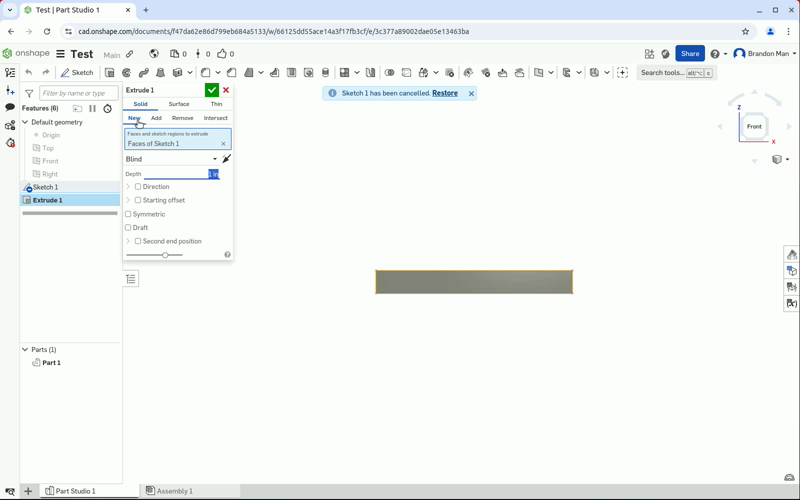
text(0.481)
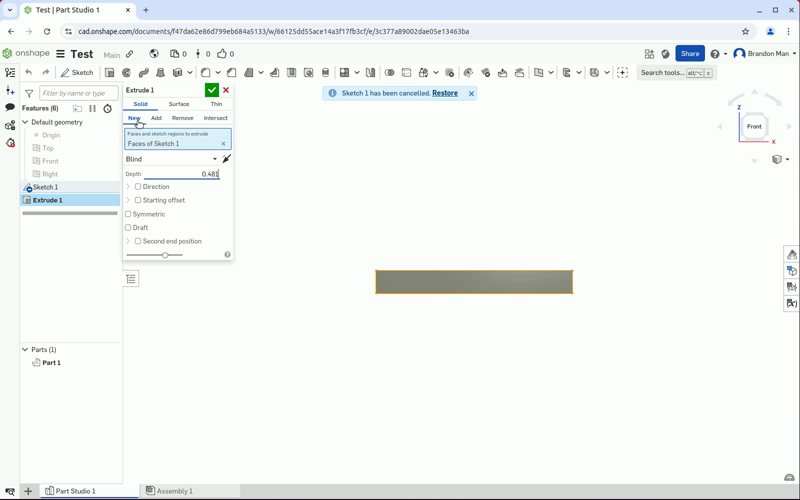
key(enter)
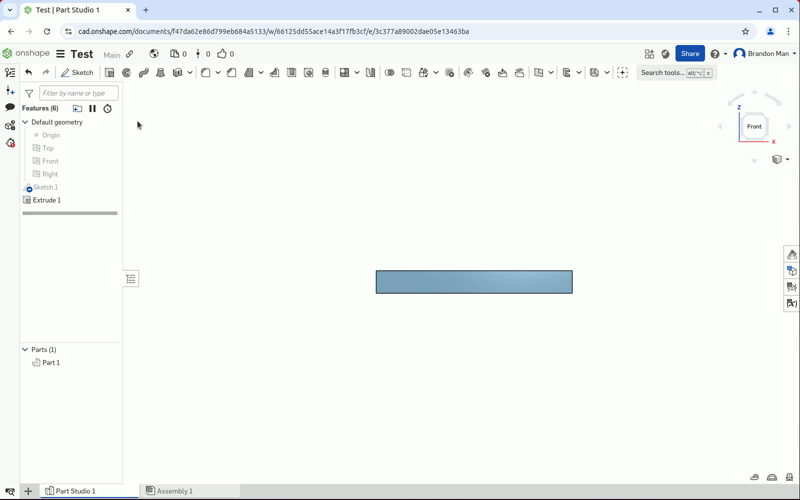
key(shift+h)
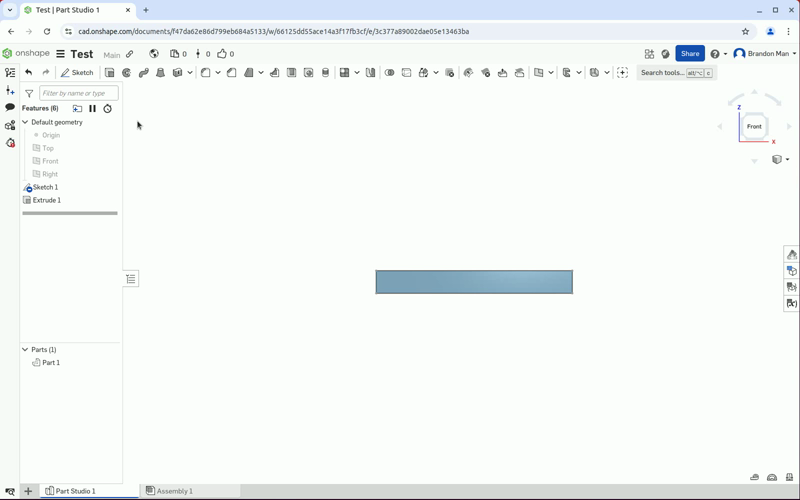
key(shift+h)
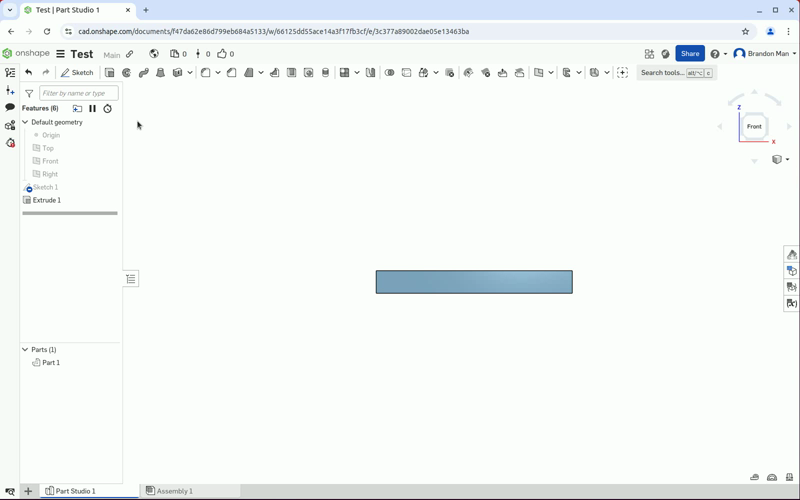
mouse_move(73, 189)
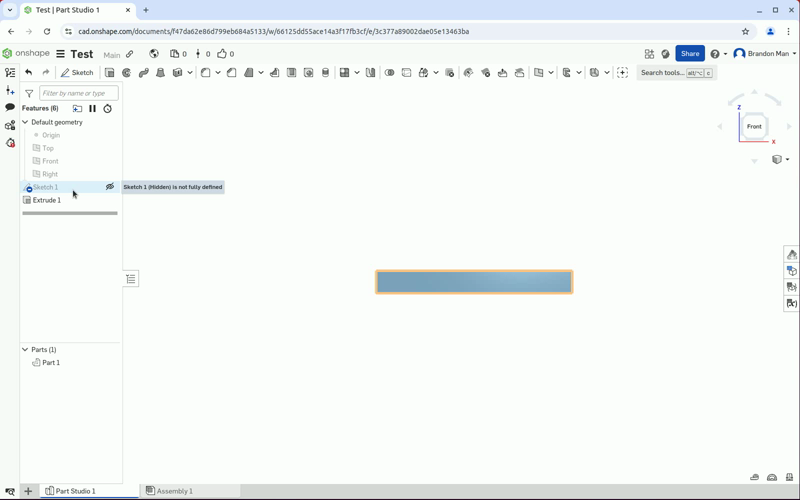
click(73, 189)
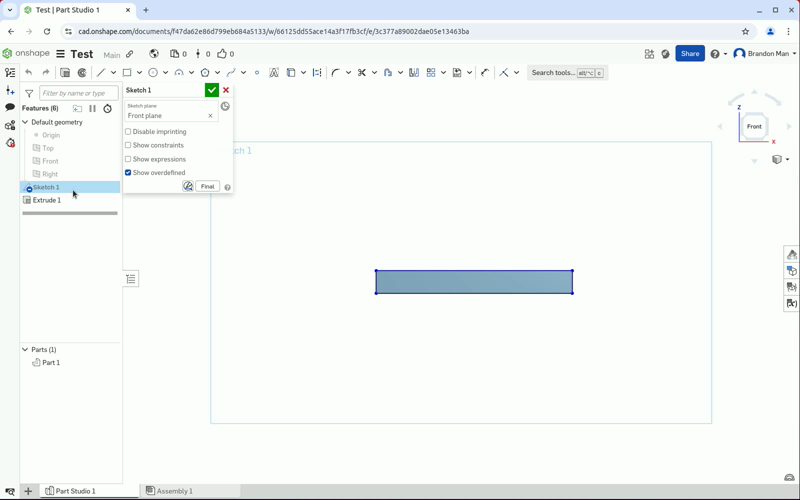
mouse_move(229, 92)
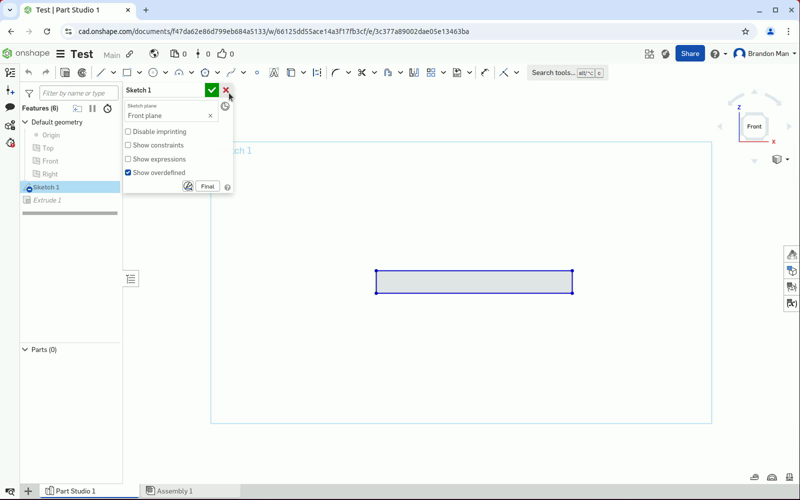
click(229, 92)
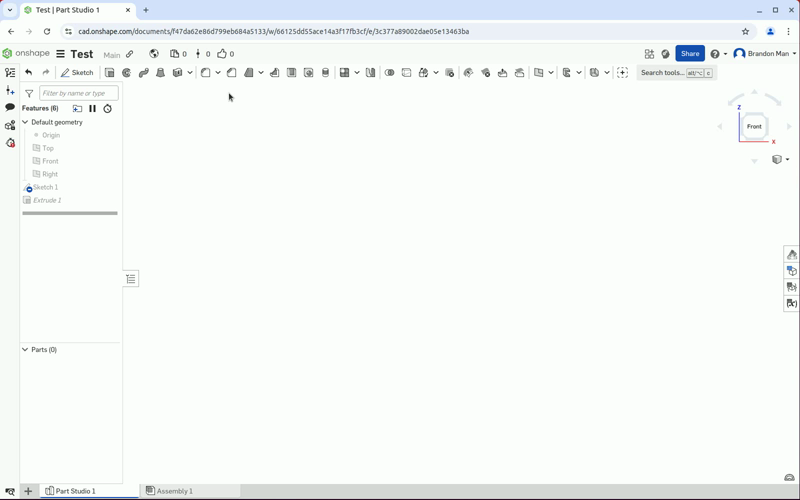
mouse_move(73, 352)
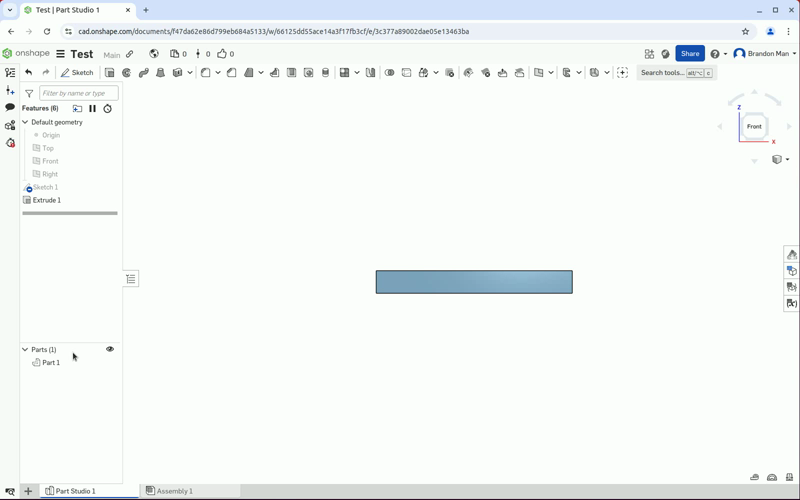
key(y)
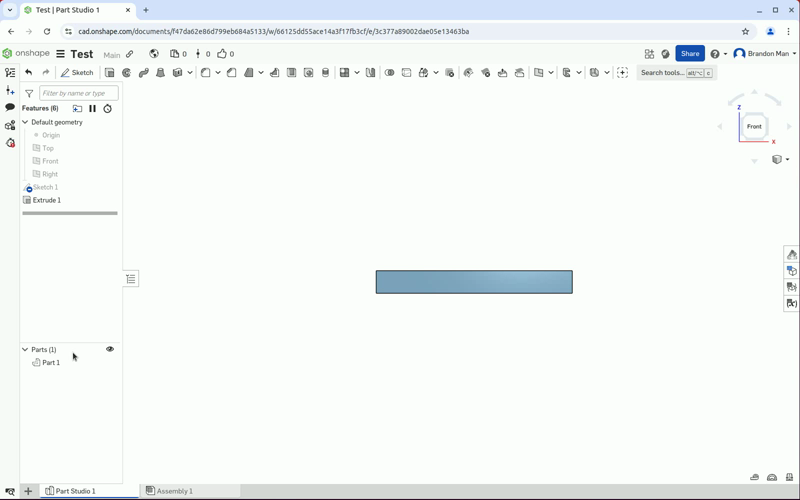
key(shift+p)
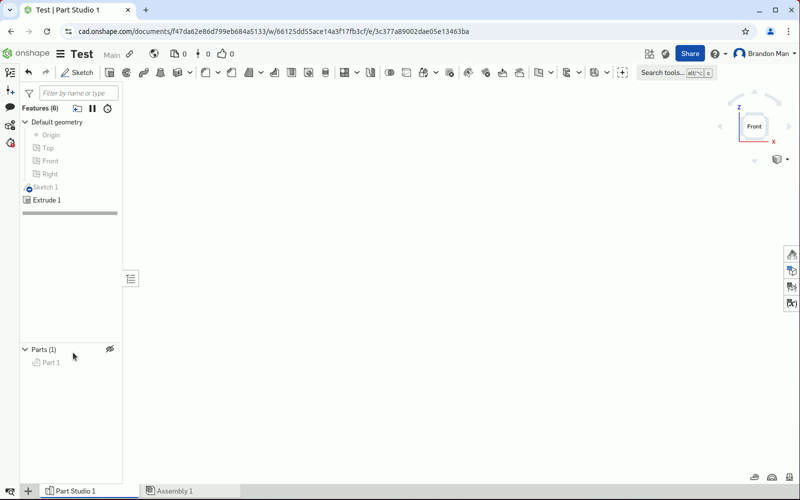
key(space)
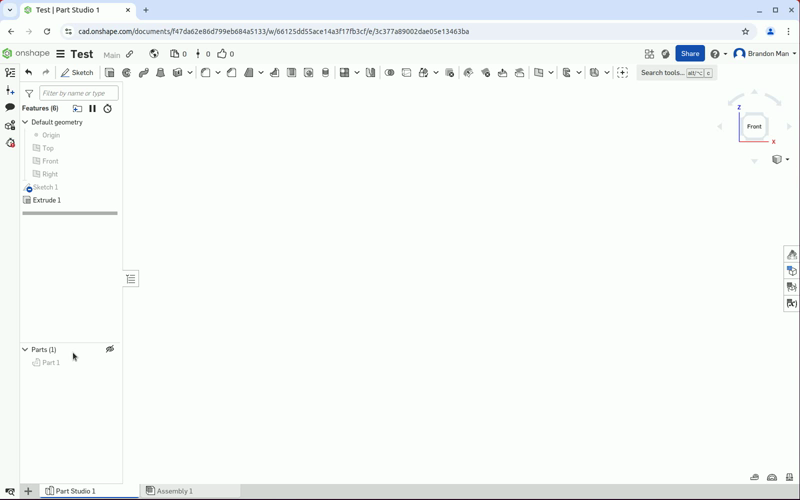
key_down(shift)
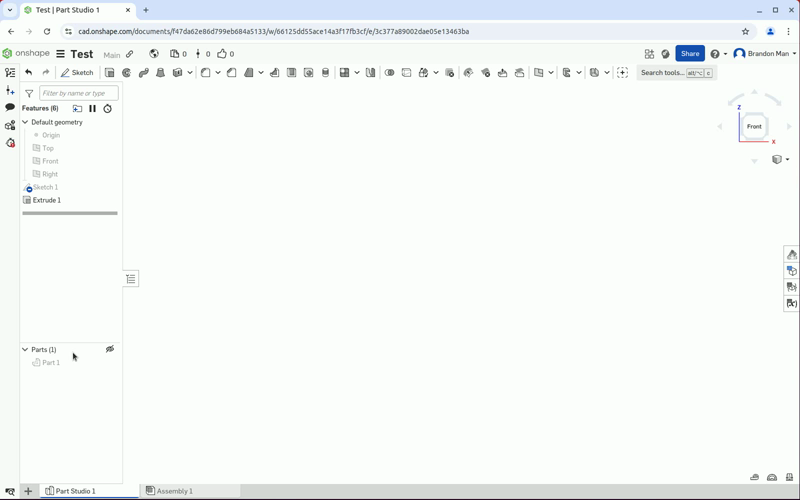
key(left)
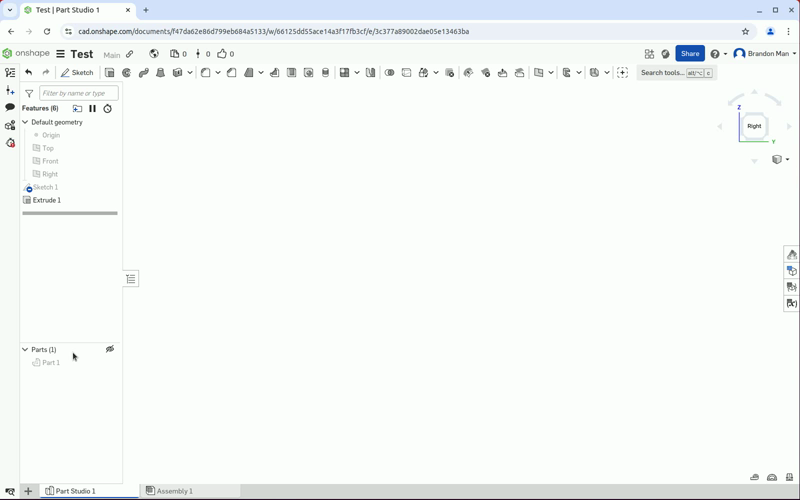
key_up(shift)
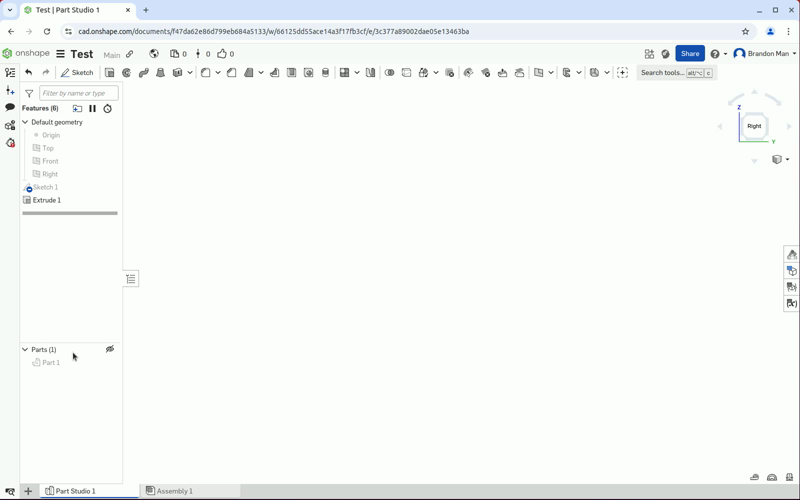
mouse_move(73, 352)
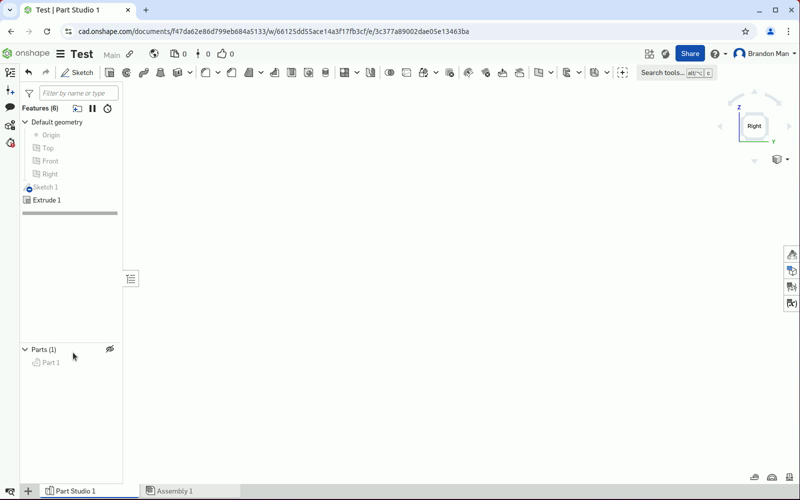
key(shift+y)
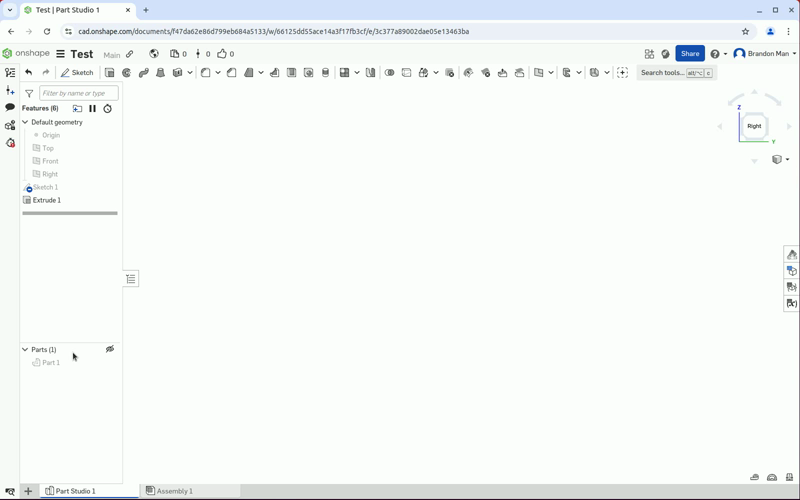
key(shift+s)
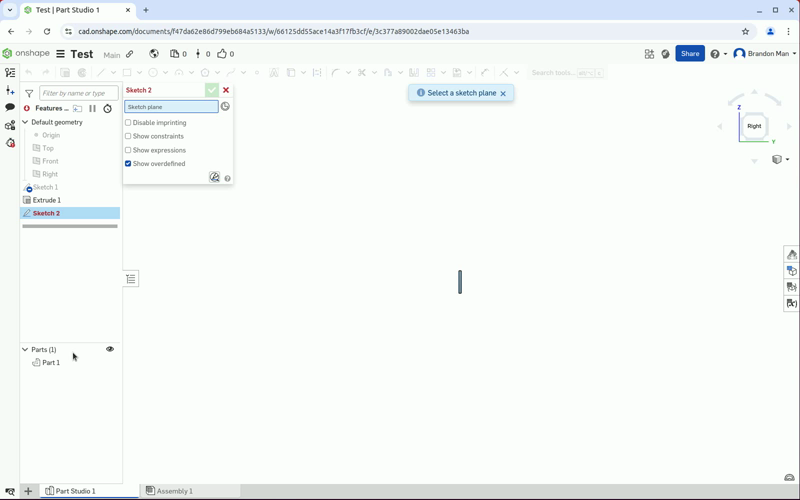
mouse_move(73, 176)
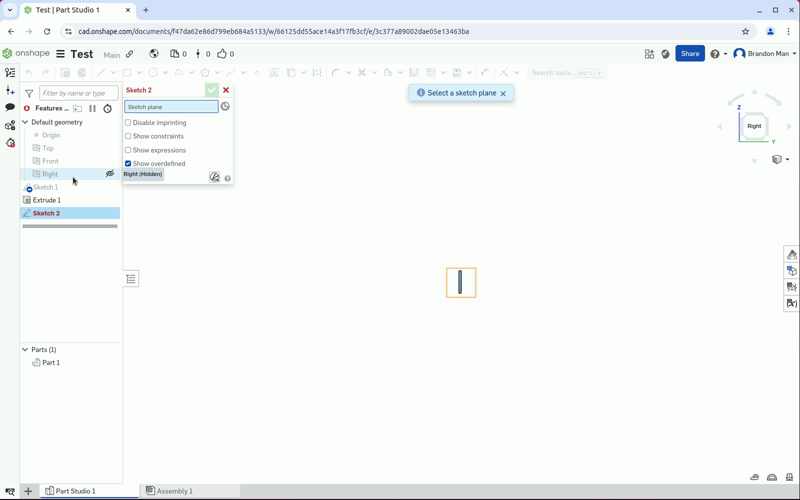
click(73, 176)
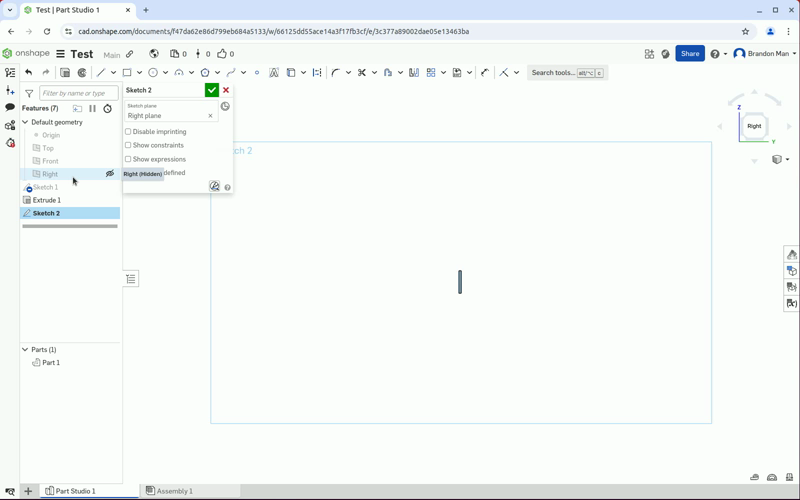
mouse_move(73, 352)
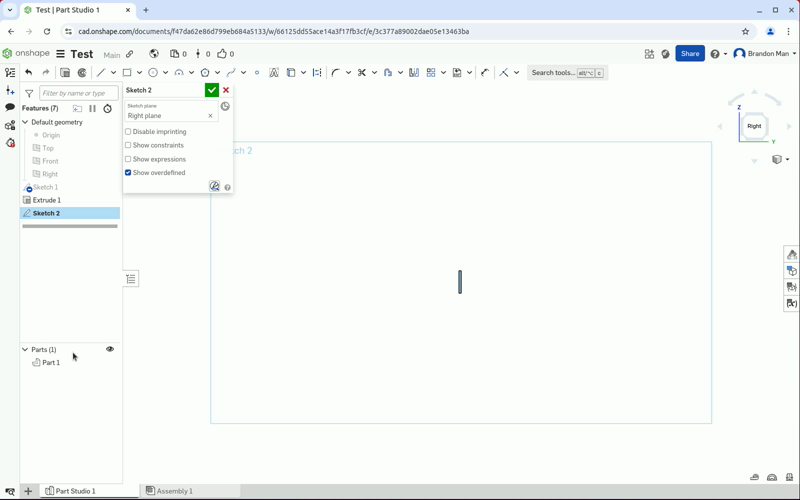
key(y)
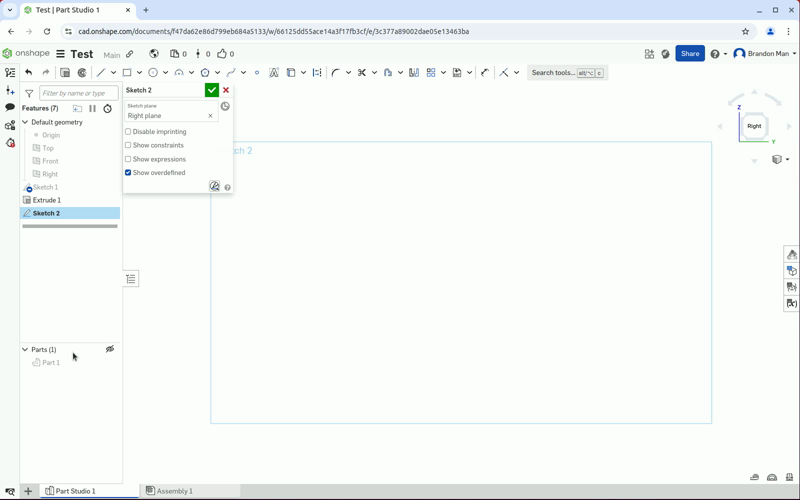
key(l)
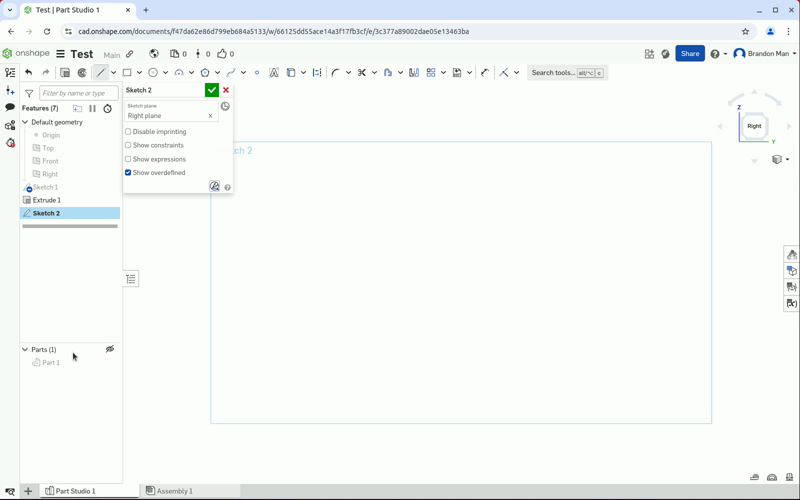
key_down(shift)
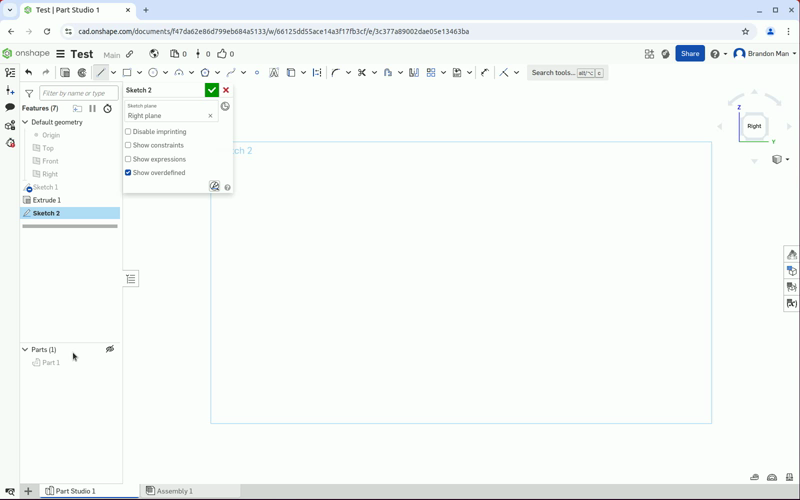
mouse_move(420, 286)
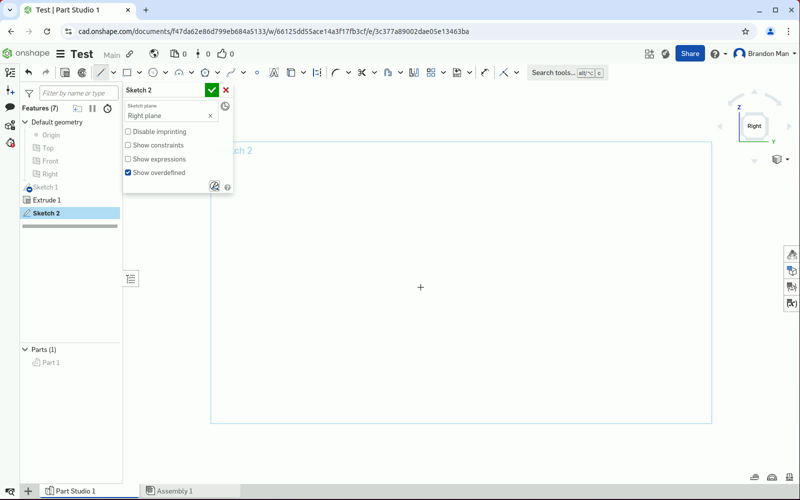
click(420, 286)
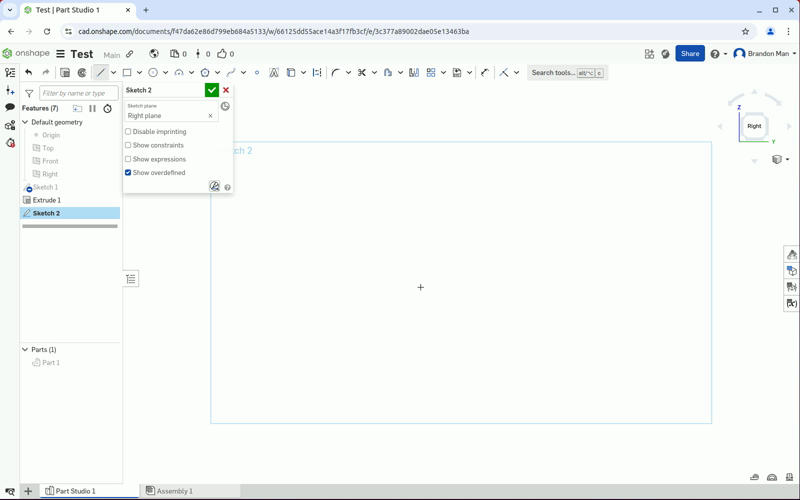
key_up(shift)
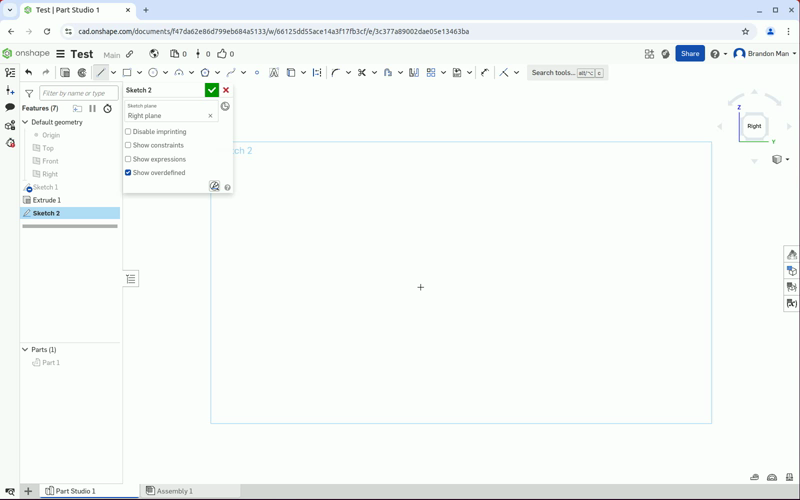
key_down(shift)
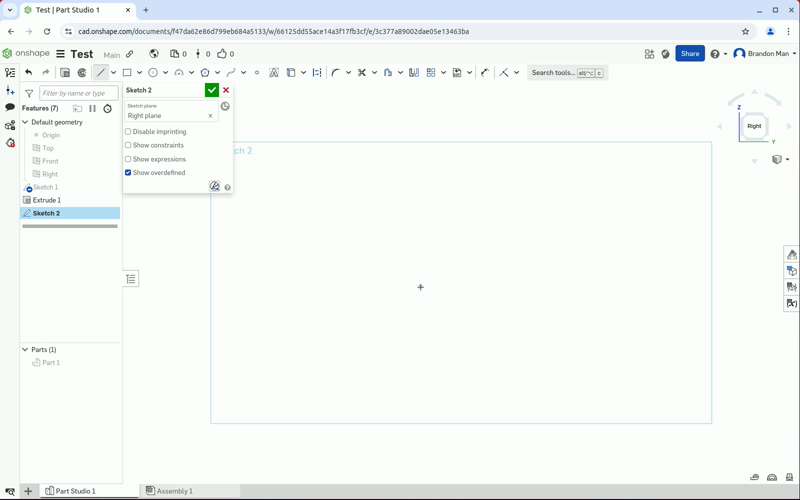
mouse_move(499, 286)
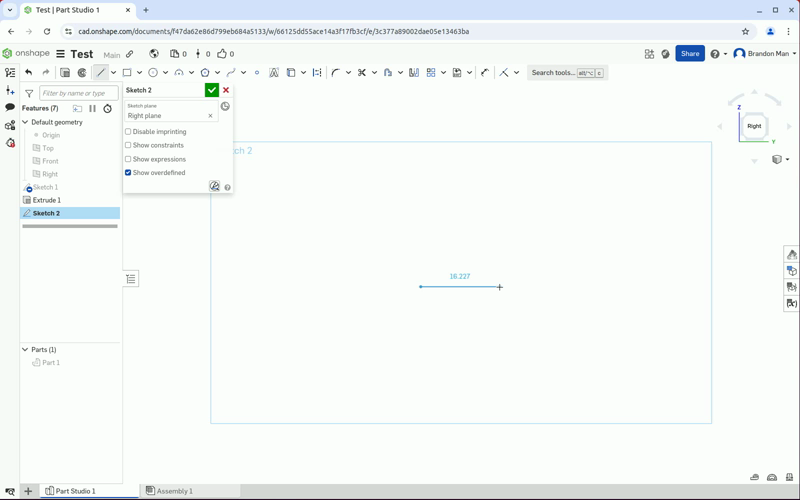
click(499, 286)
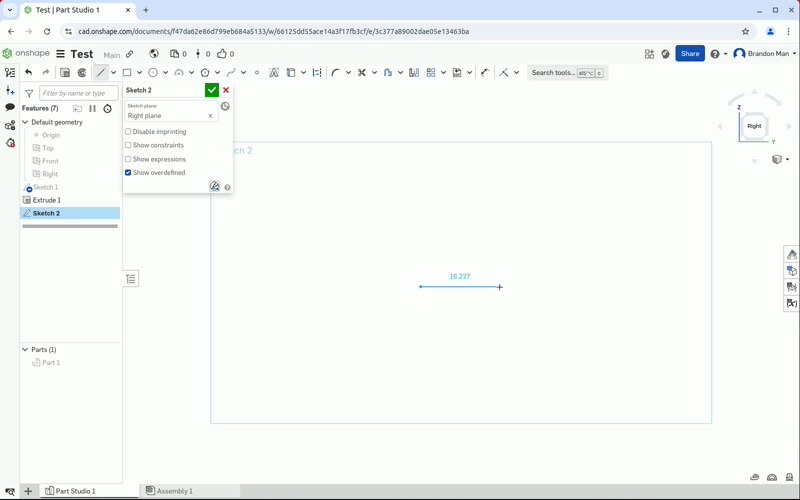
key_up(shift)
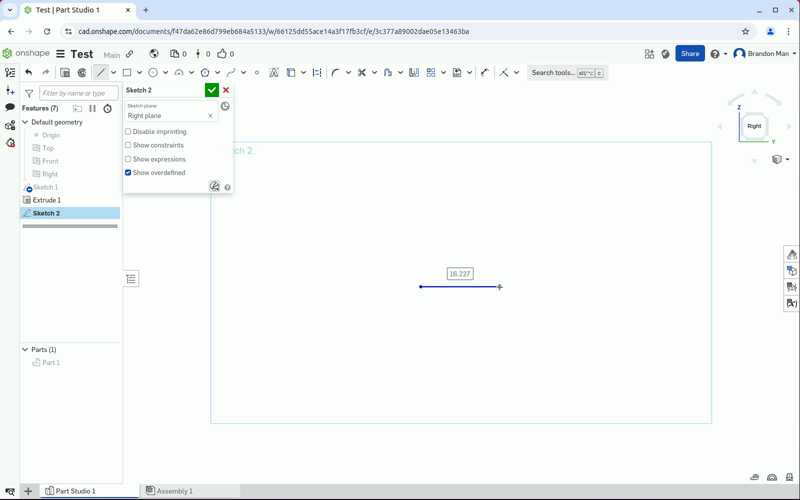
key_down(shift)
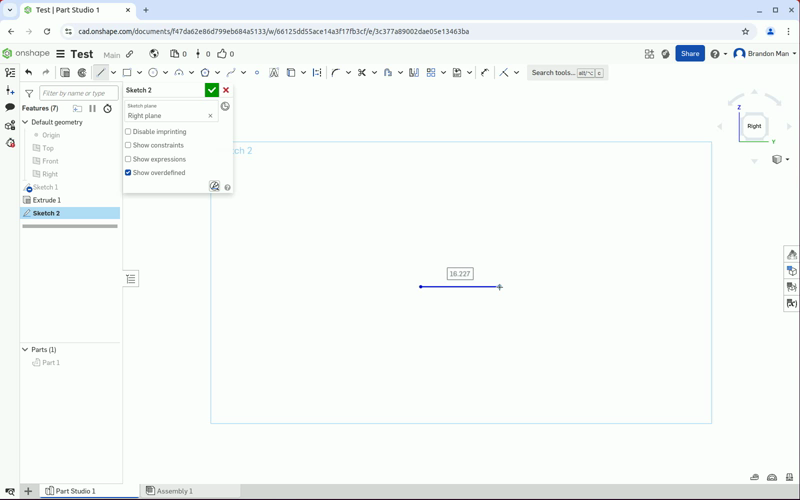
mouse_move(529, 286)
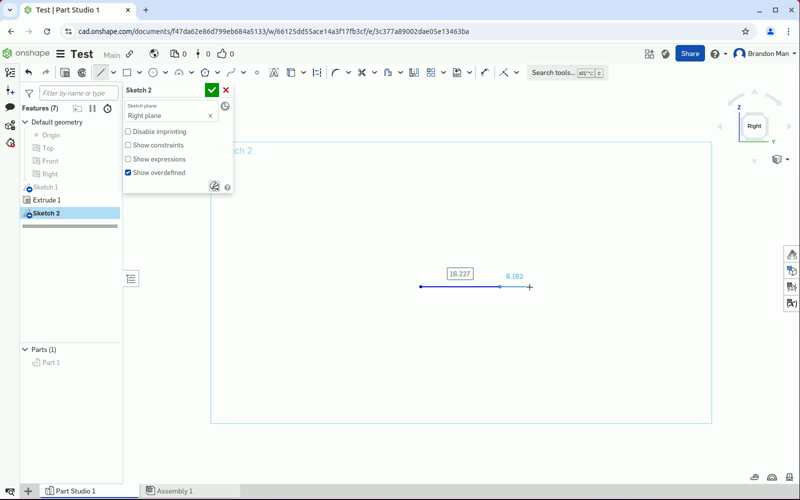
mouse_move(499, 263)
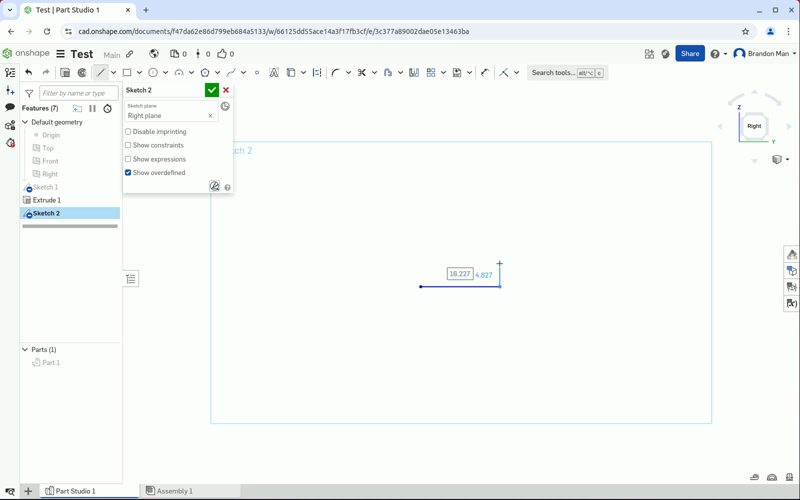
click(499, 263)
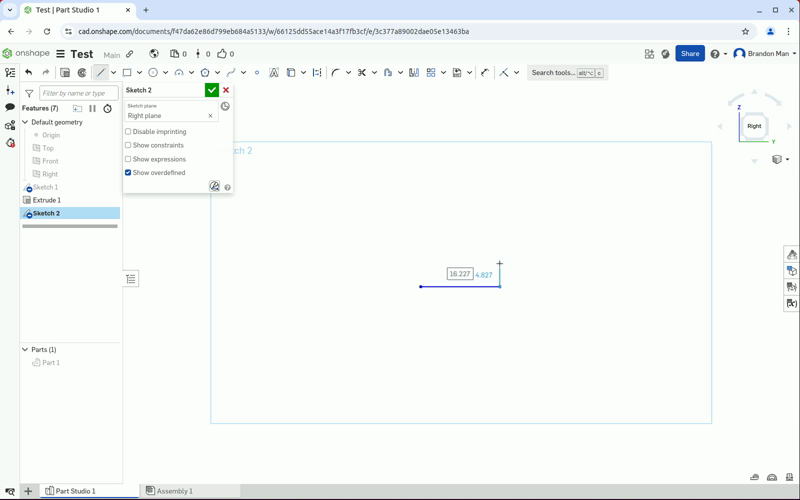
key_up(shift)
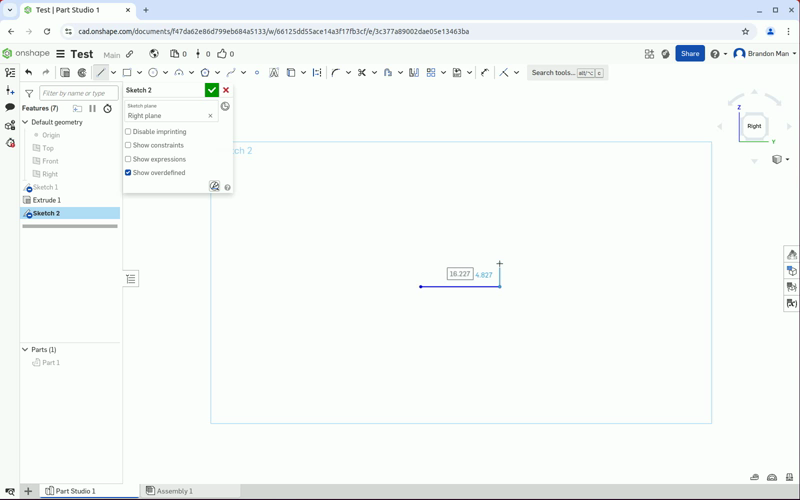
key_down(shift)
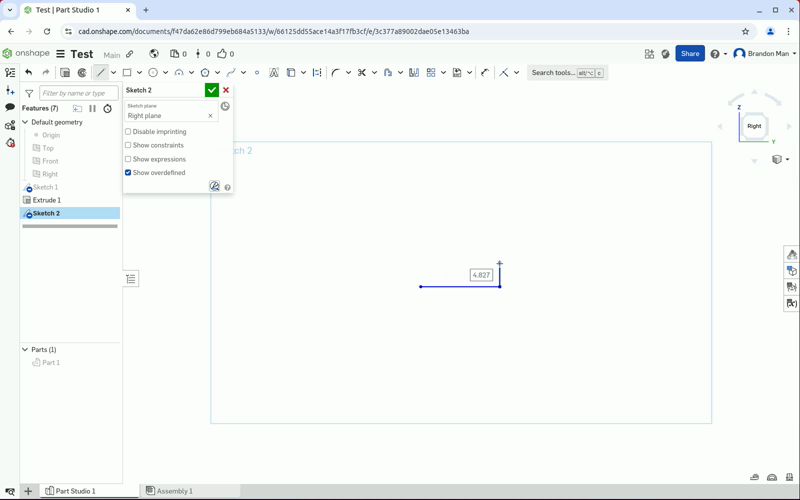
mouse_move(420, 263)
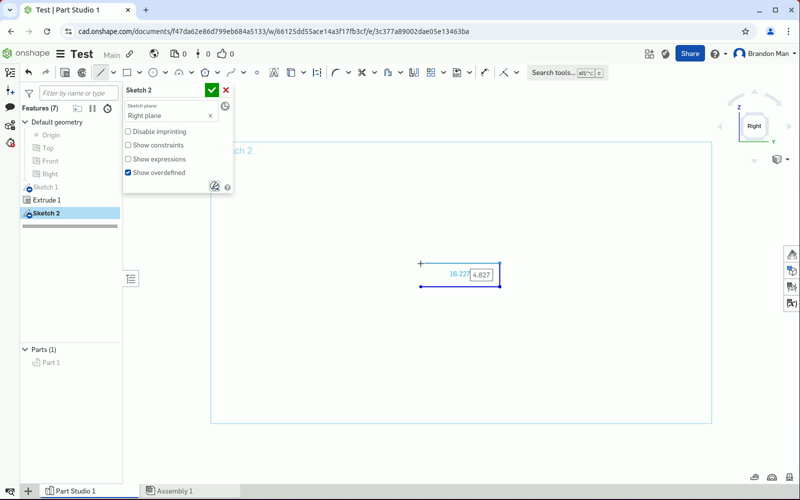
click(420, 263)
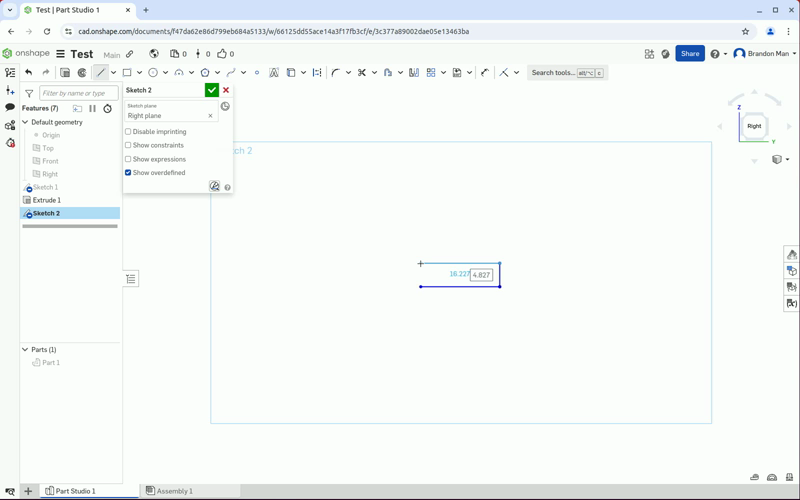
key_up(shift)
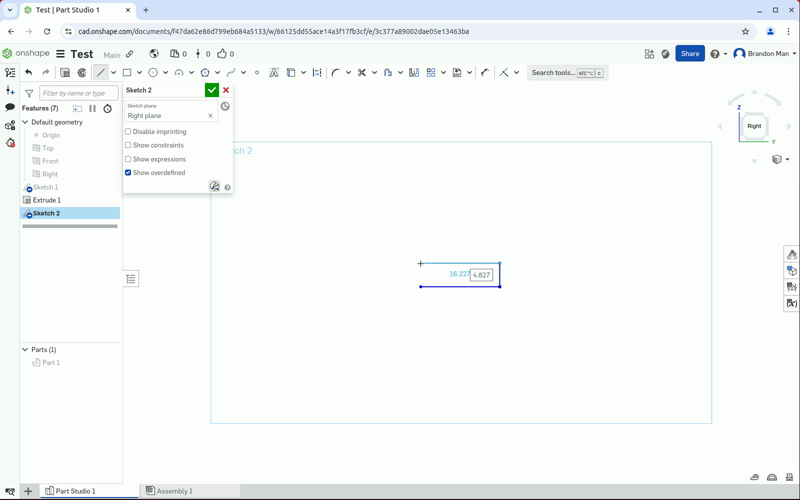
mouse_move(450, 263)
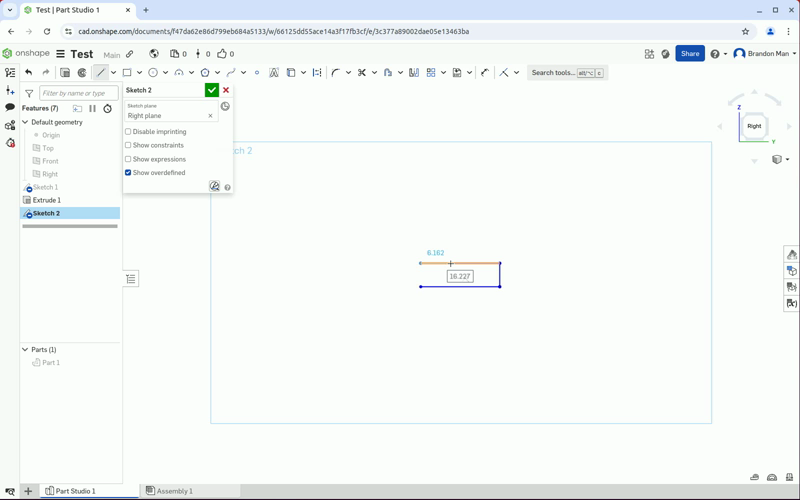
key_down(shift)
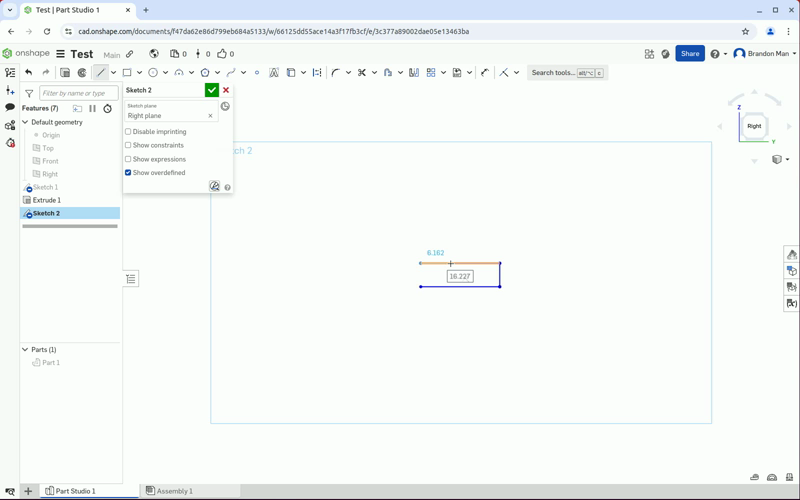
mouse_move(420, 286)
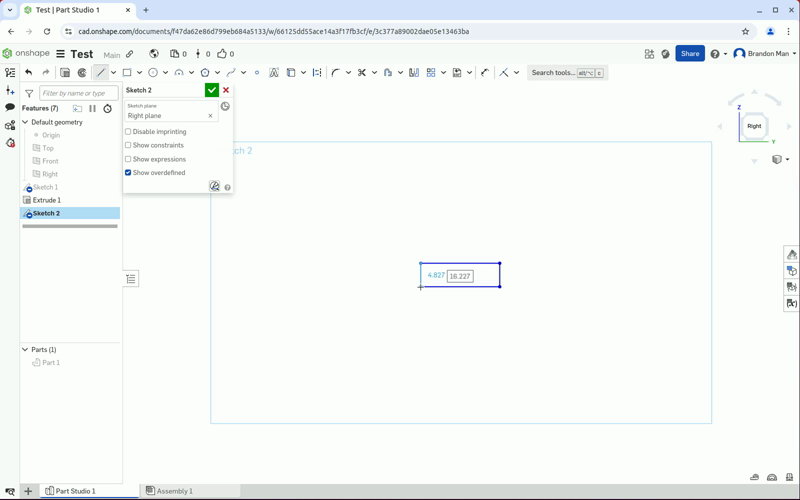
key_up(shift)
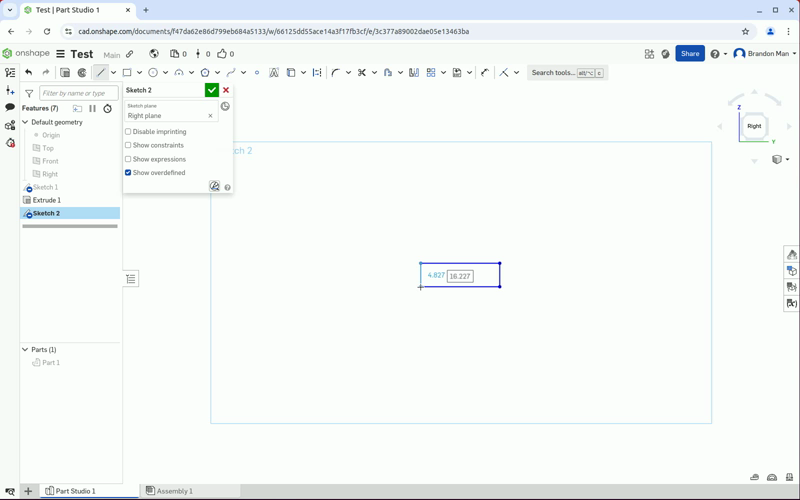
click(420, 286)
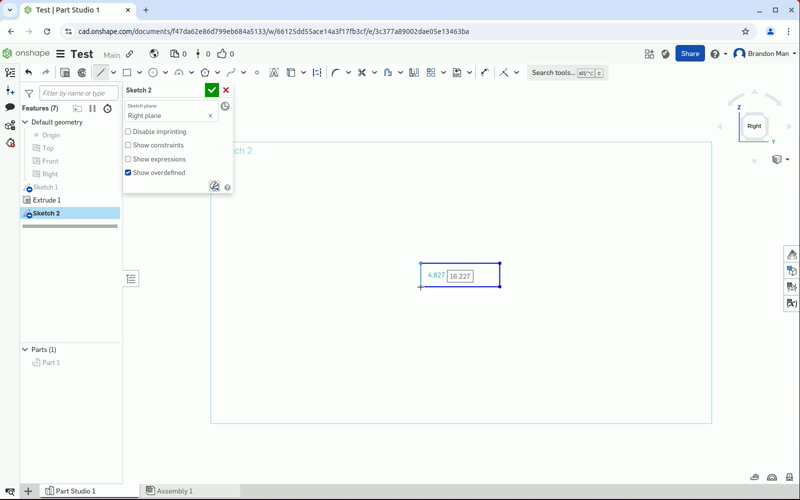
key(esc)
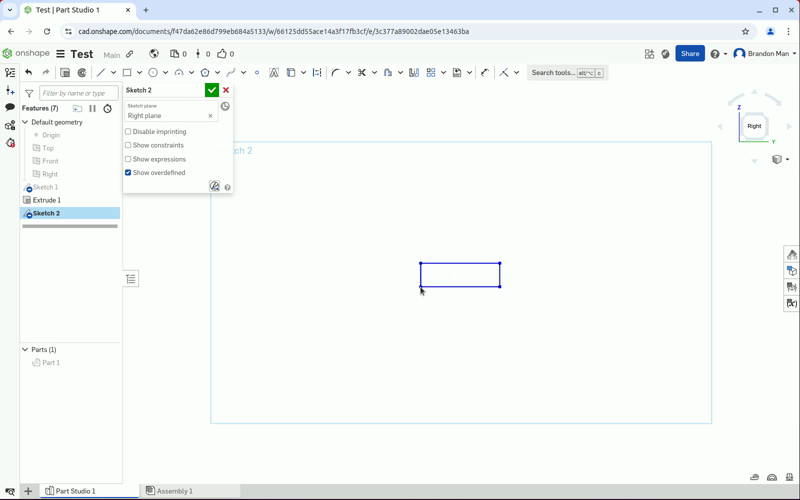
mouse_move(444, 267)
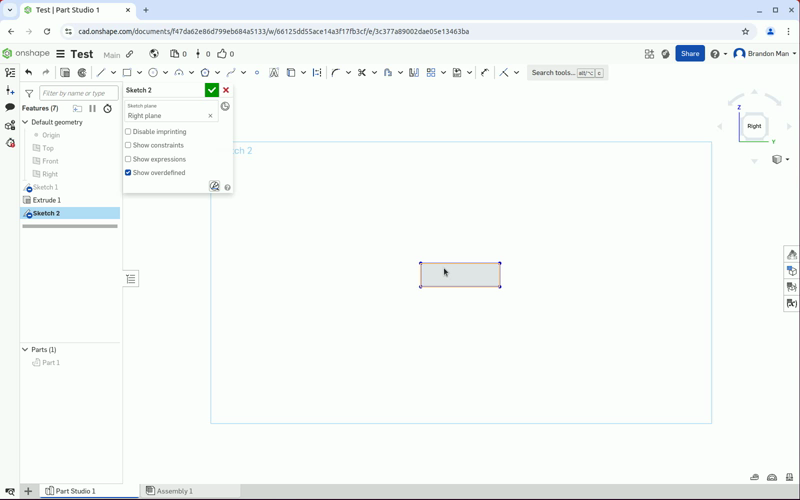
click(444, 267)
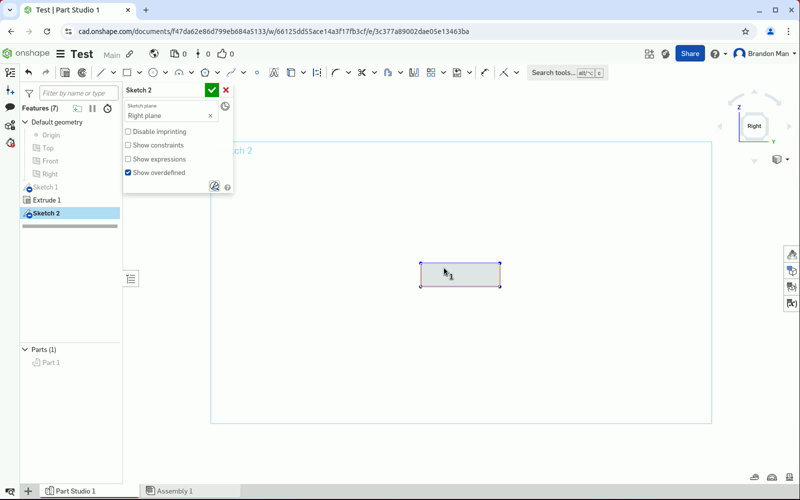
mouse_move(73, 352)
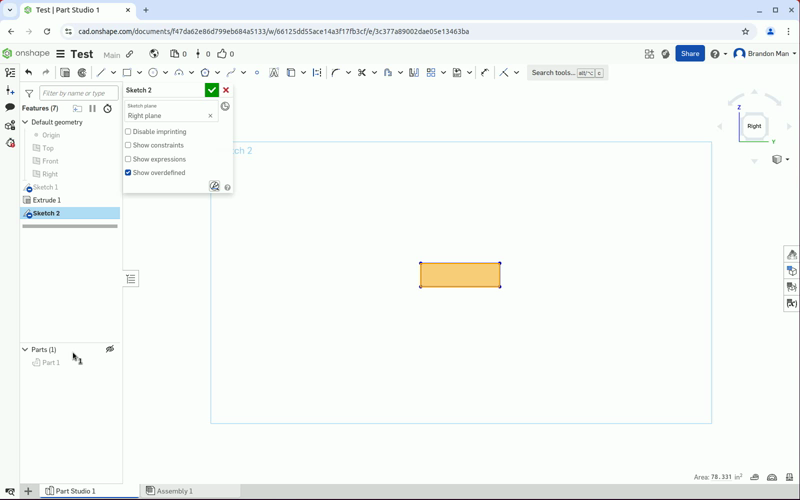
key(shift+y)
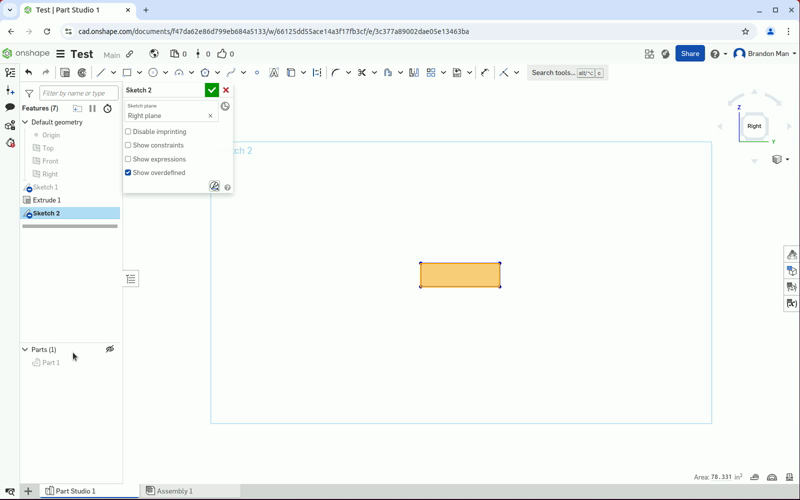
key(shift+e)
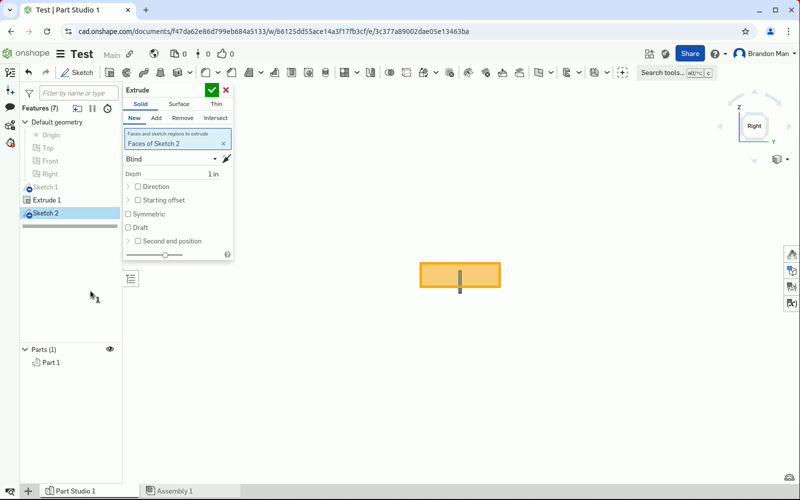
mouse_move(143, 106)
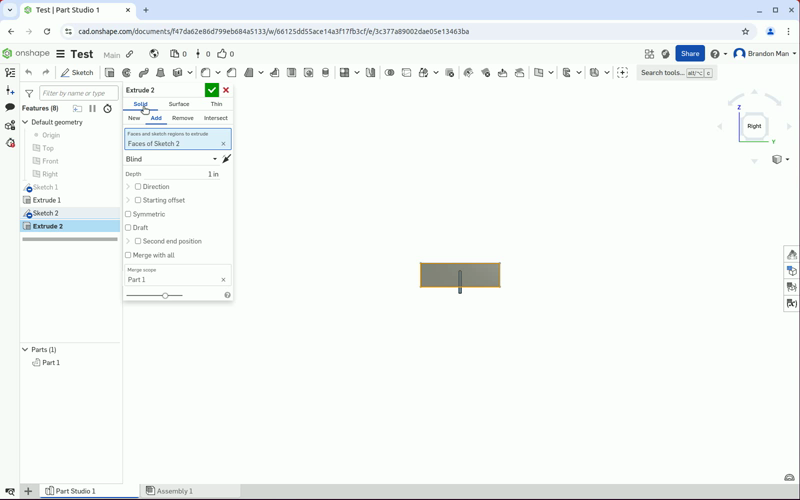
click(143, 106)
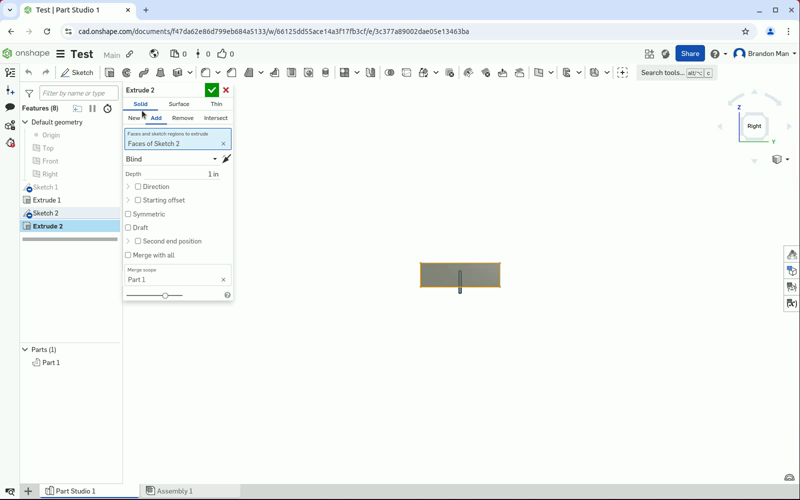
mouse_move(137, 120)
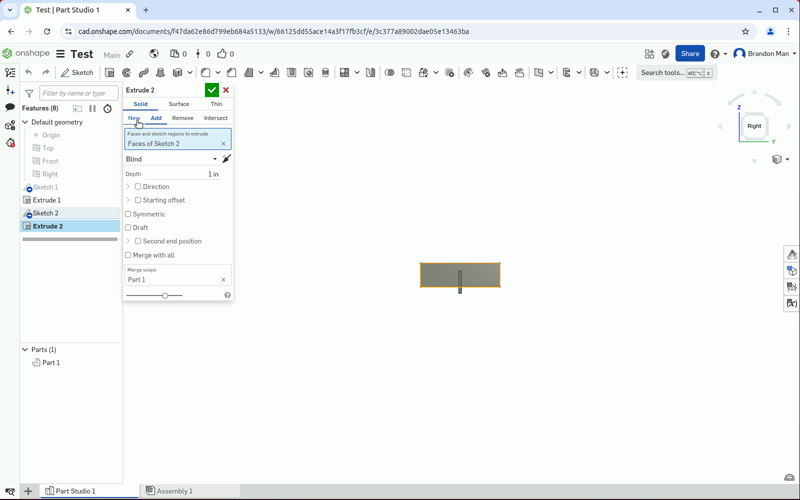
click(137, 120)
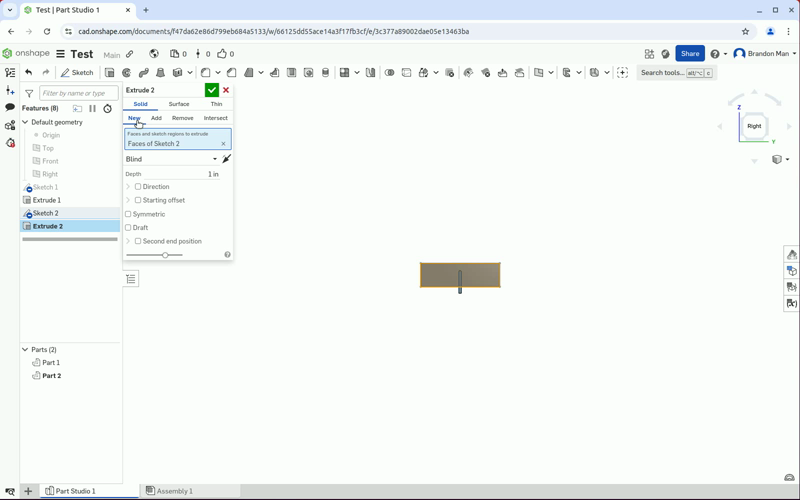
key(tab, 4)
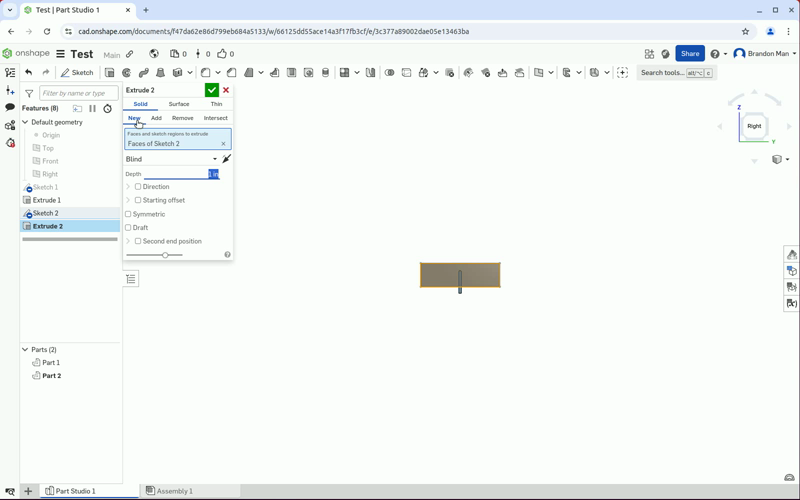
text(0.481)
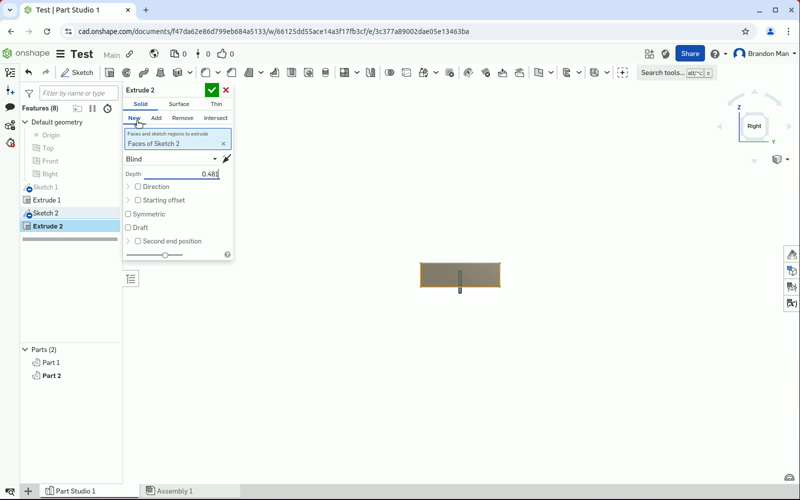
key(enter)
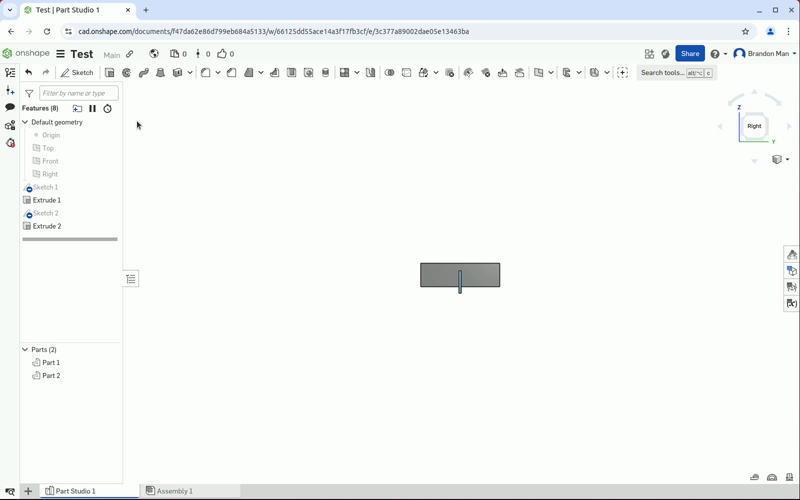
key(shift+h)
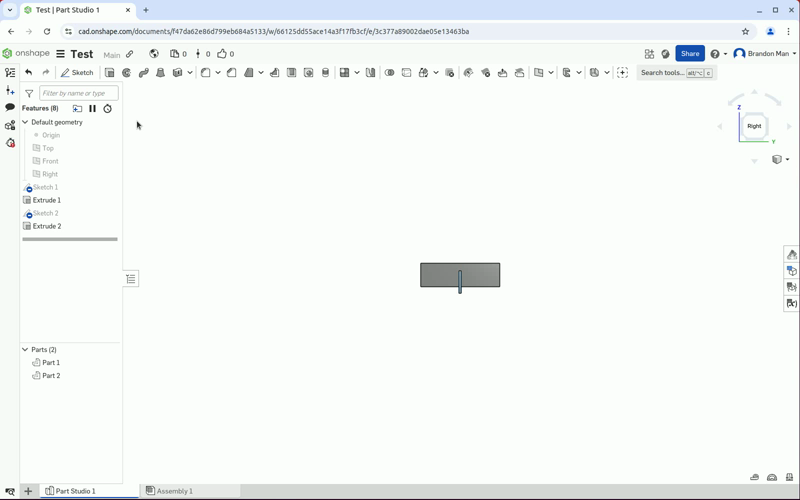
key(shift+h)
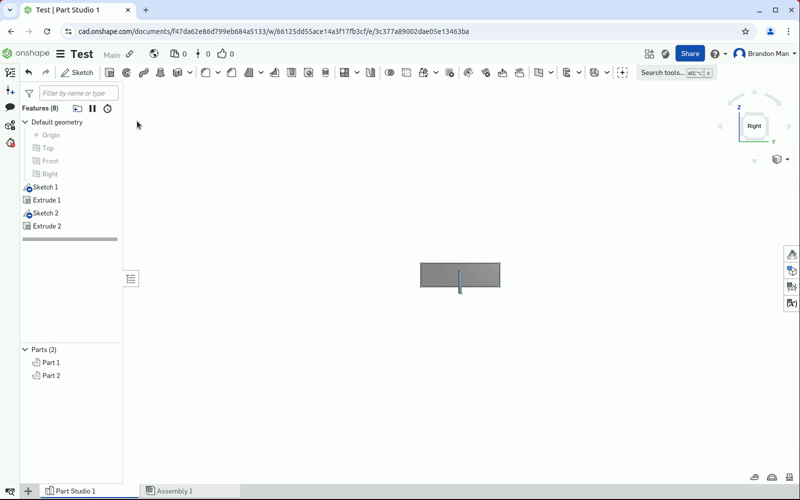
key(shift+7)
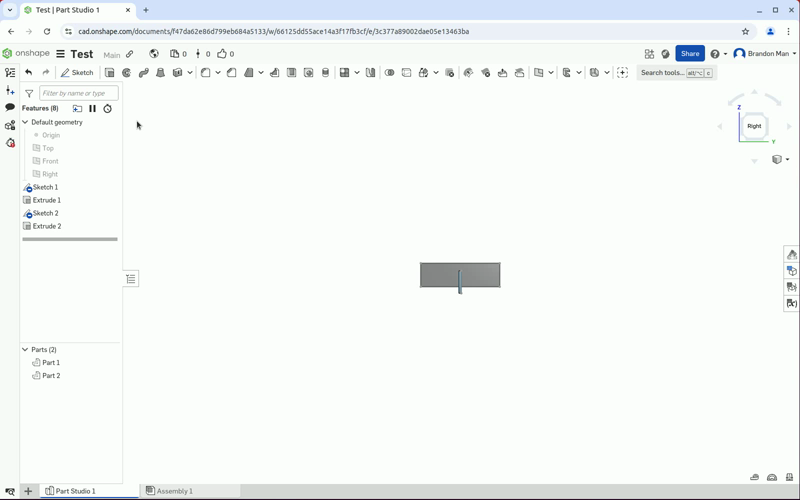
key(right, 2)
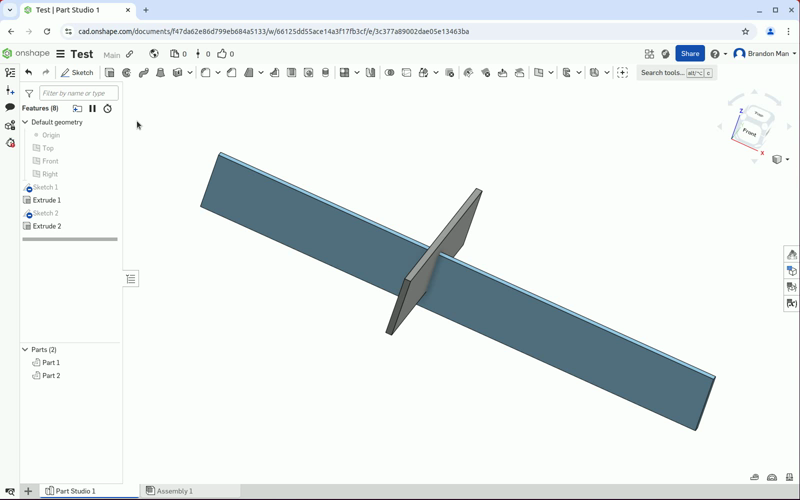
key(down, 2)
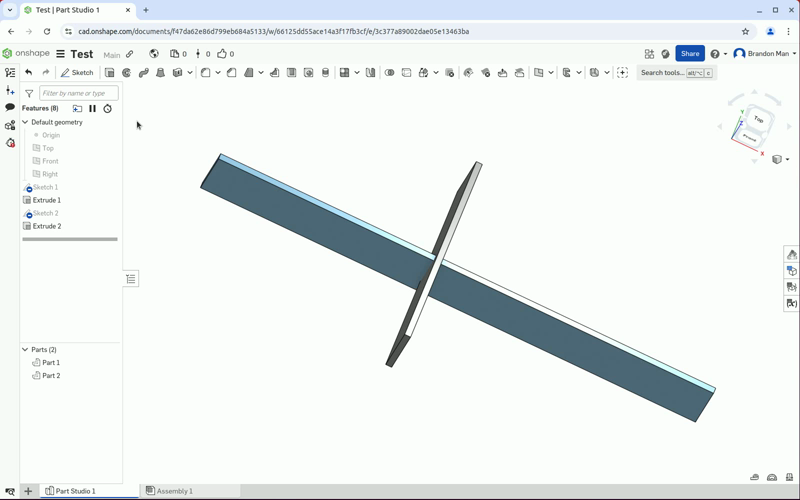
key(up, 2)
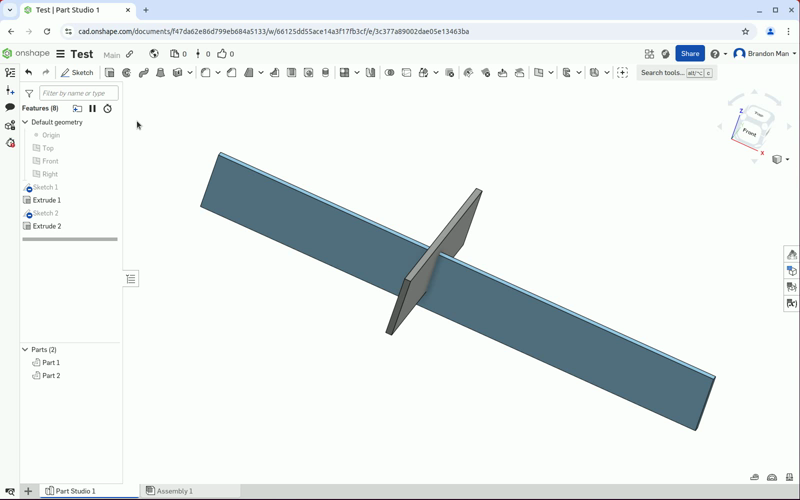
key(left, 2)
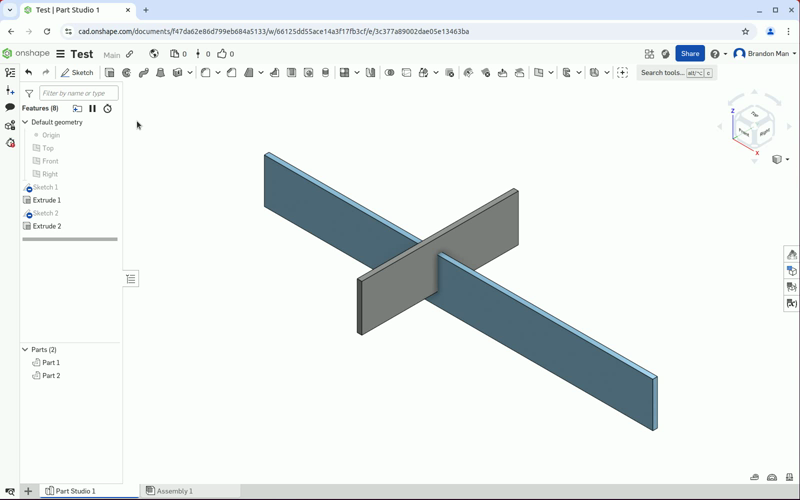
mouse_move(73, 189)
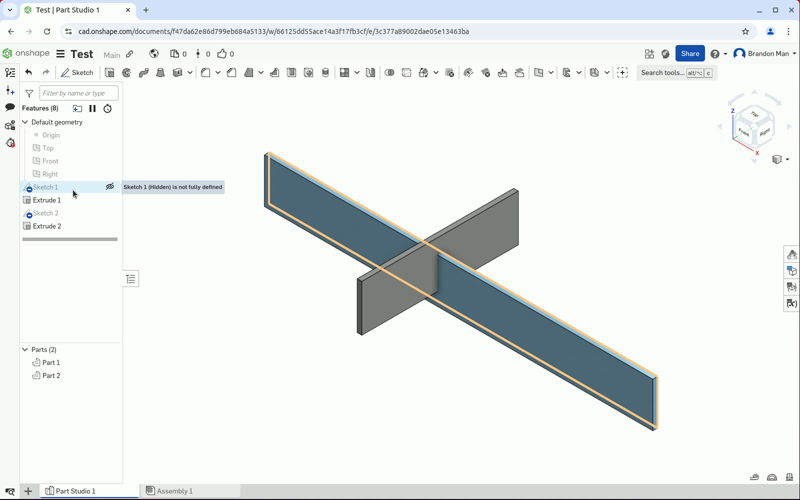
click(73, 189)